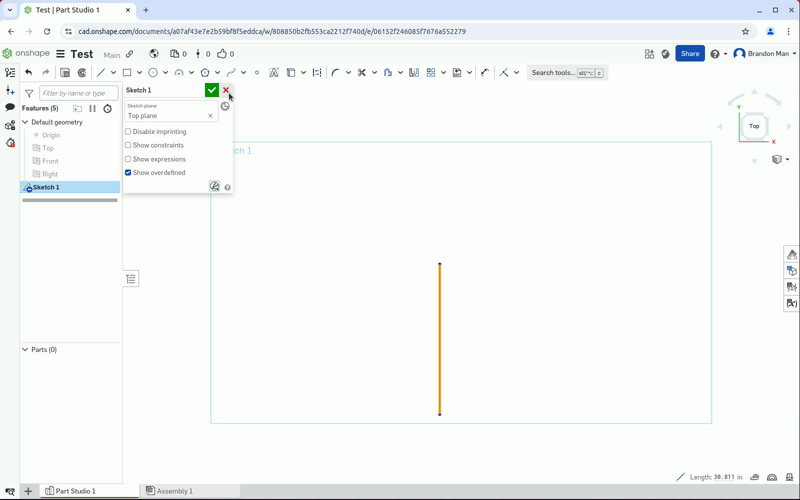
key(shift+h)
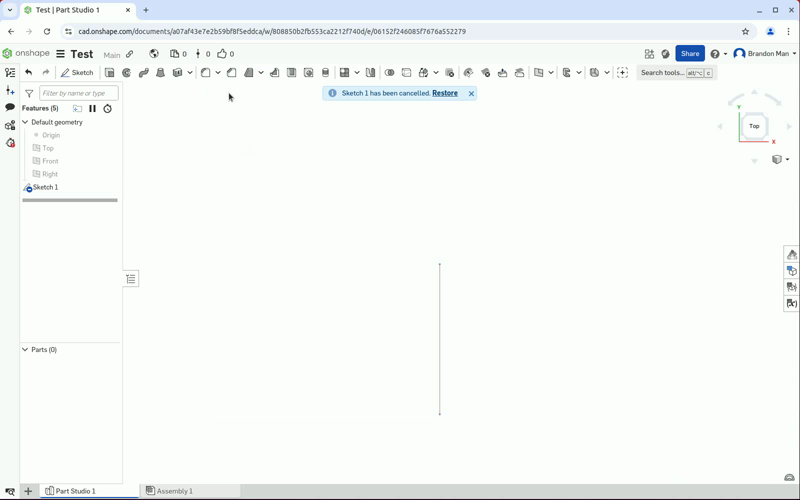
key(shift+s)
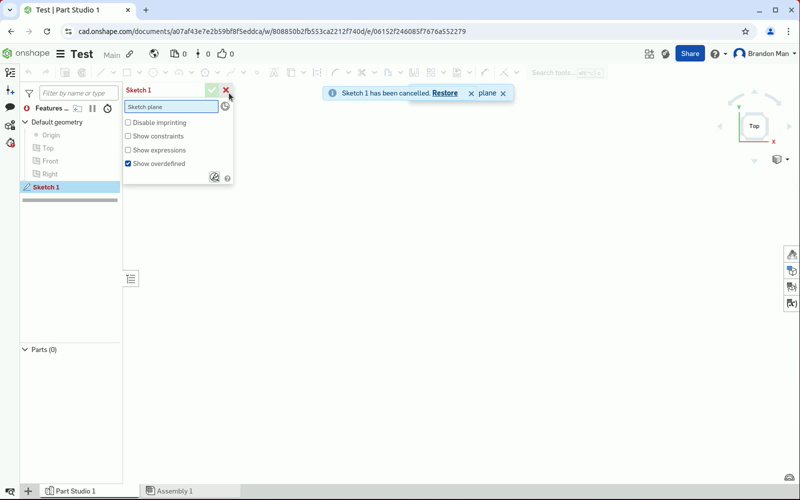
mouse_move(73, 150)
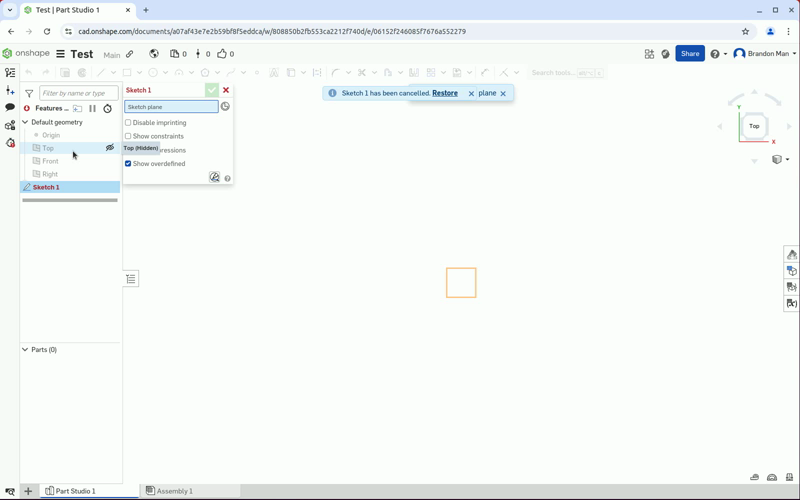
click(73, 150)
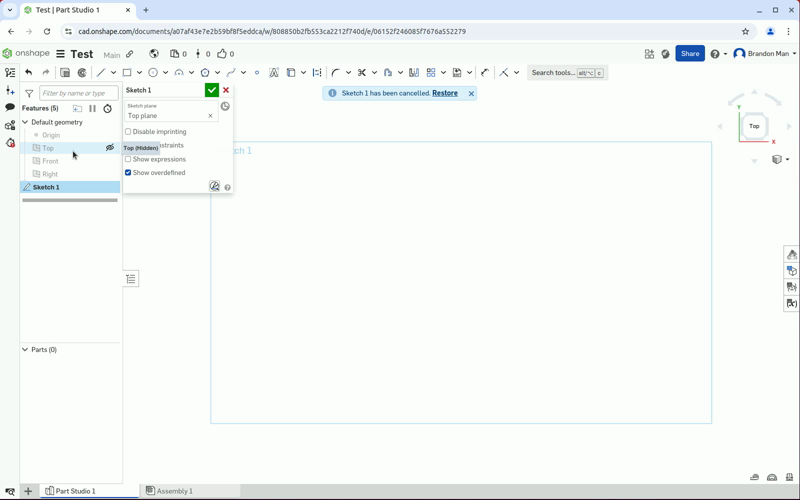
mouse_move(73, 352)
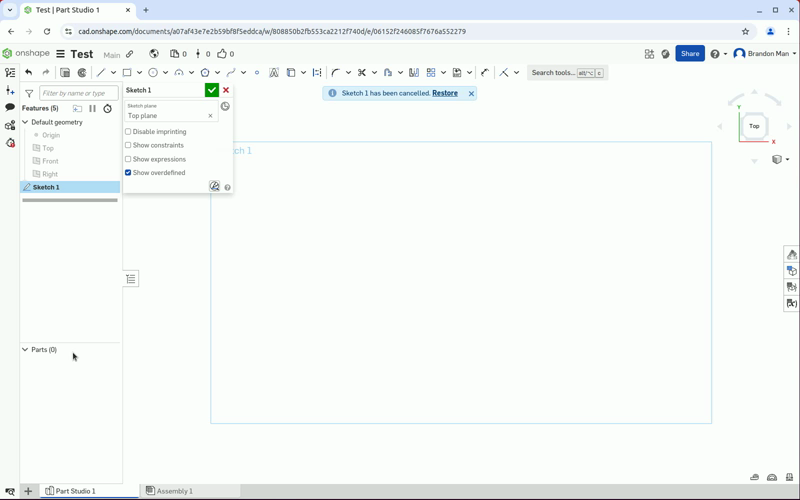
key(y)
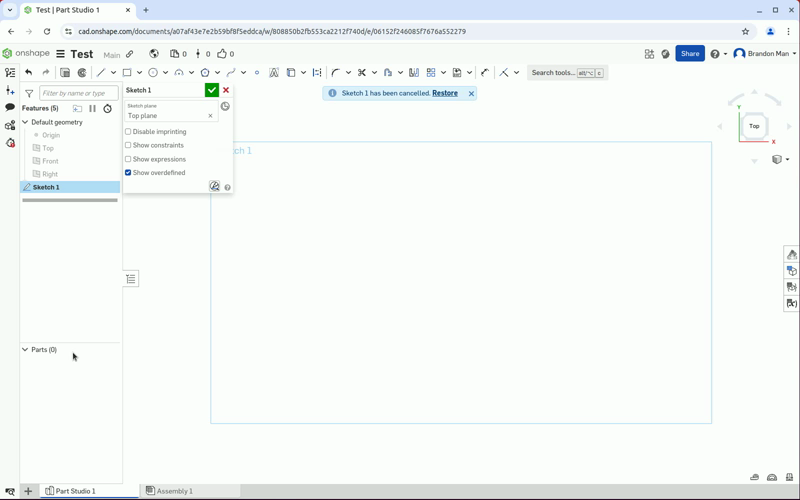
key(c)
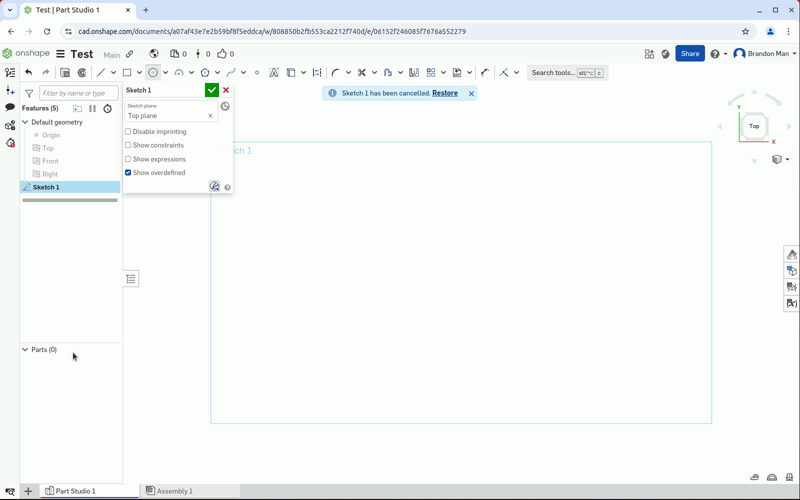
key_down(shift)
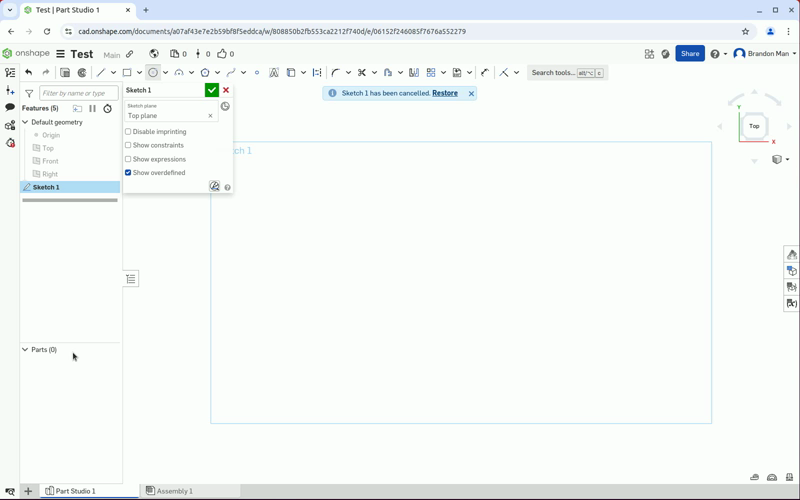
mouse_move(461, 282)
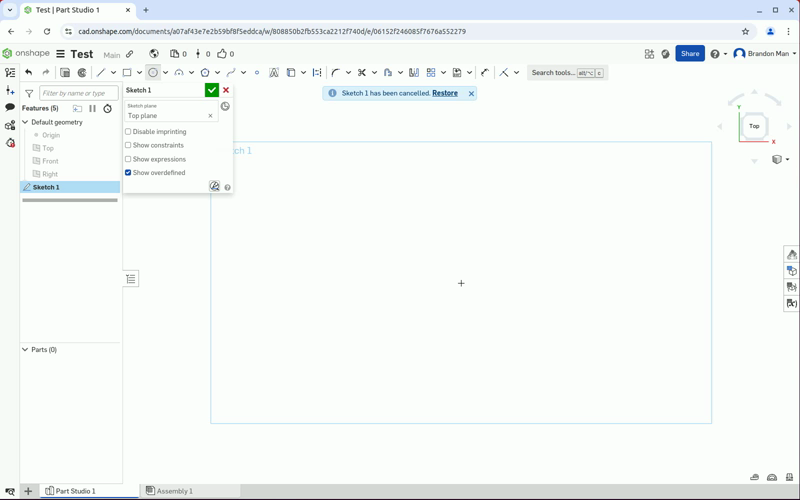
click(461, 282)
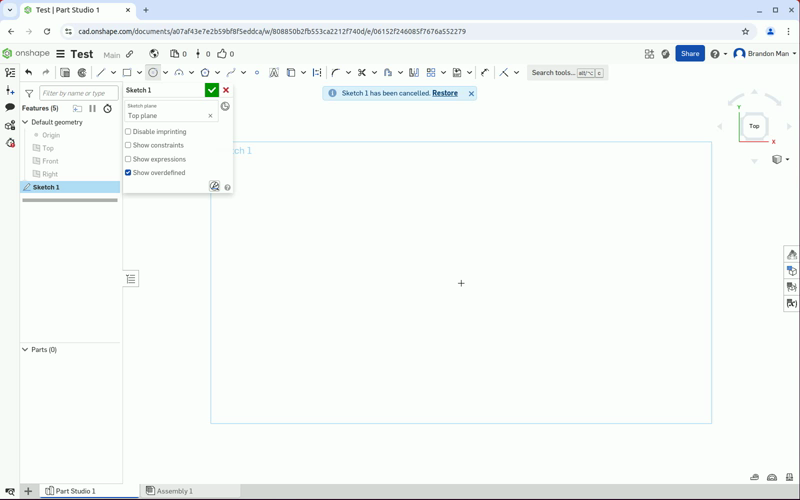
key_up(shift)
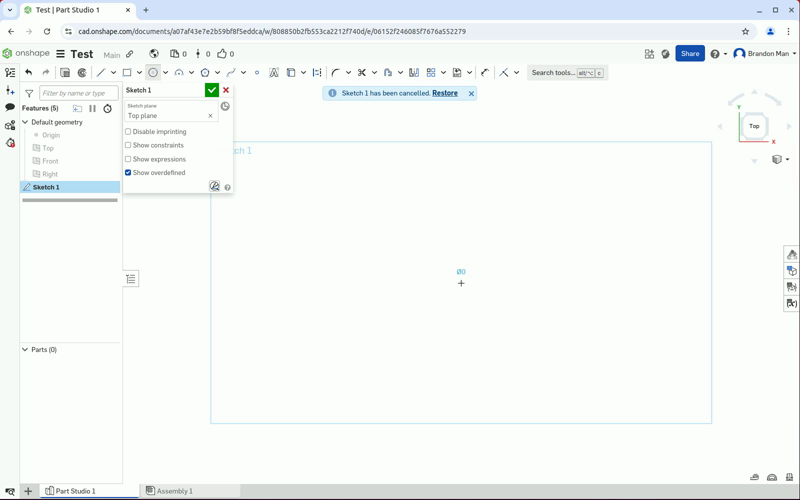
mouse_move(574, 282)
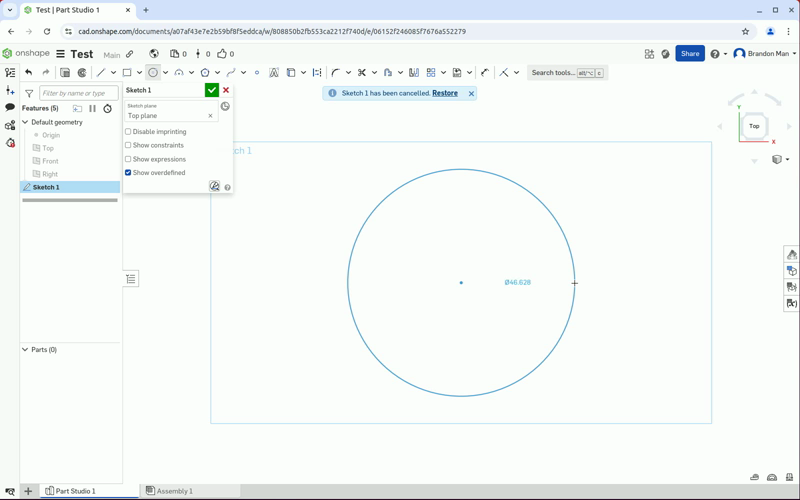
click(574, 282)
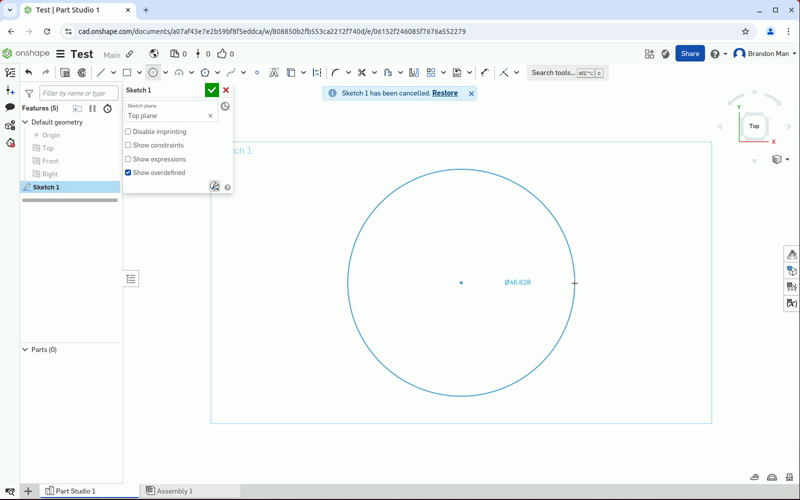
key(esc)
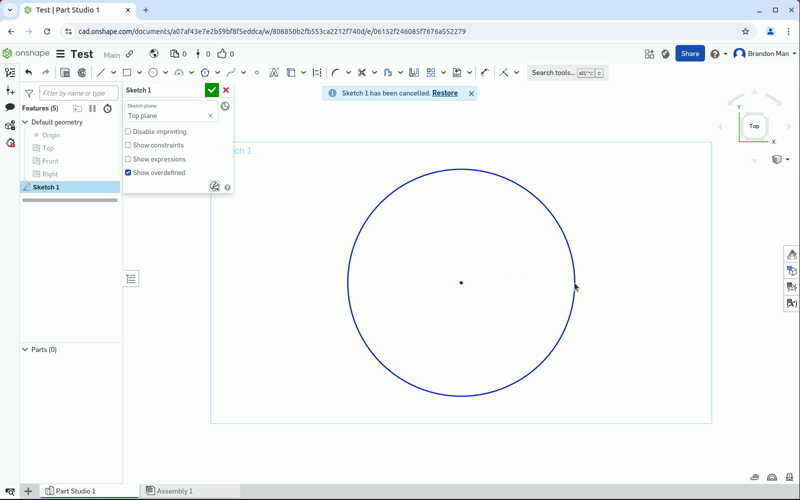
key(c)
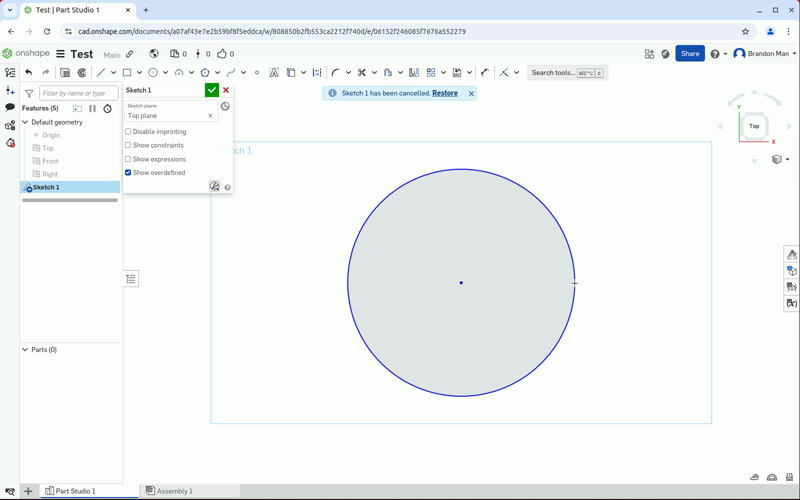
key_down(shift)
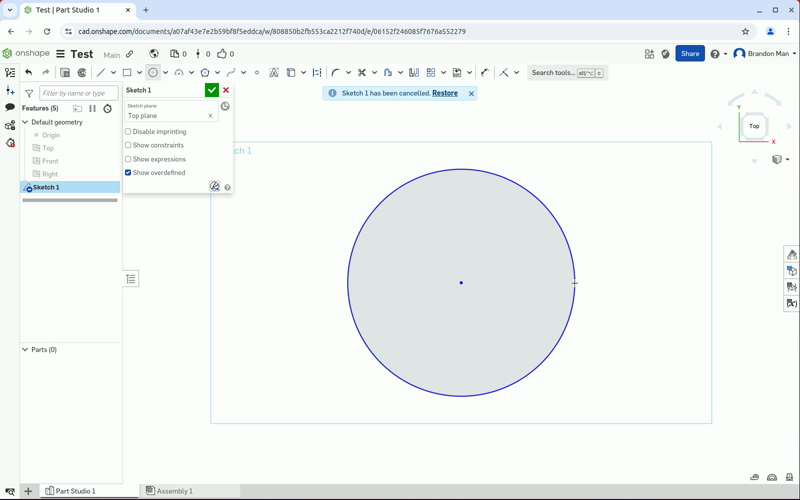
mouse_move(383, 327)
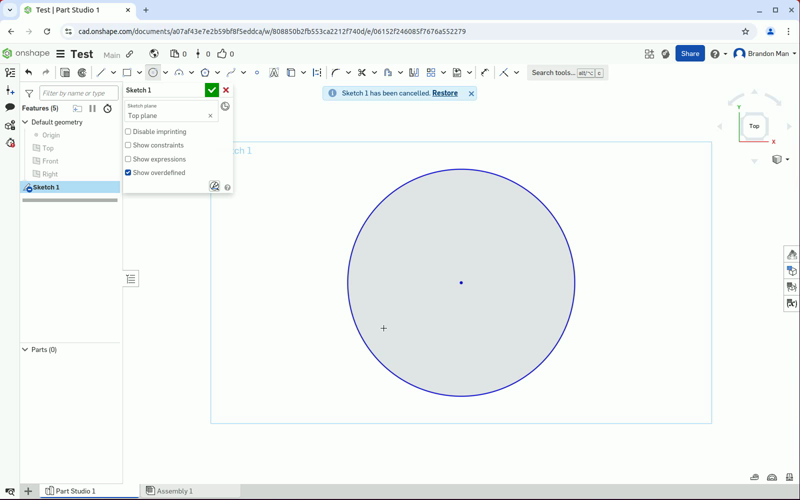
click(383, 327)
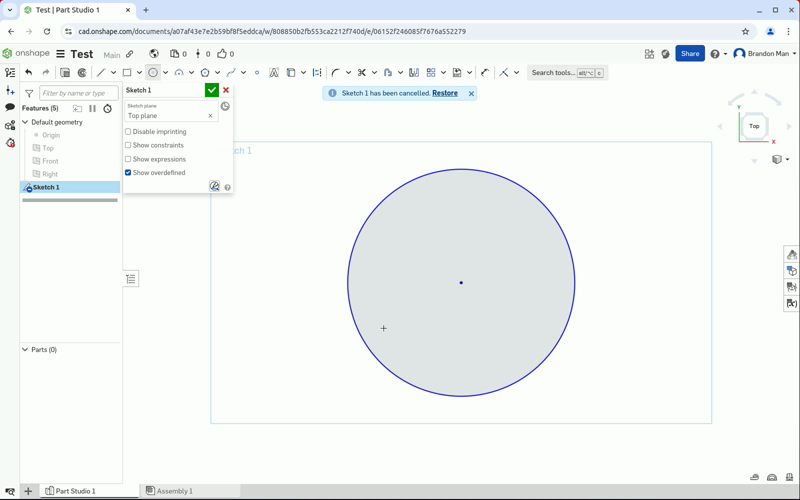
key_up(shift)
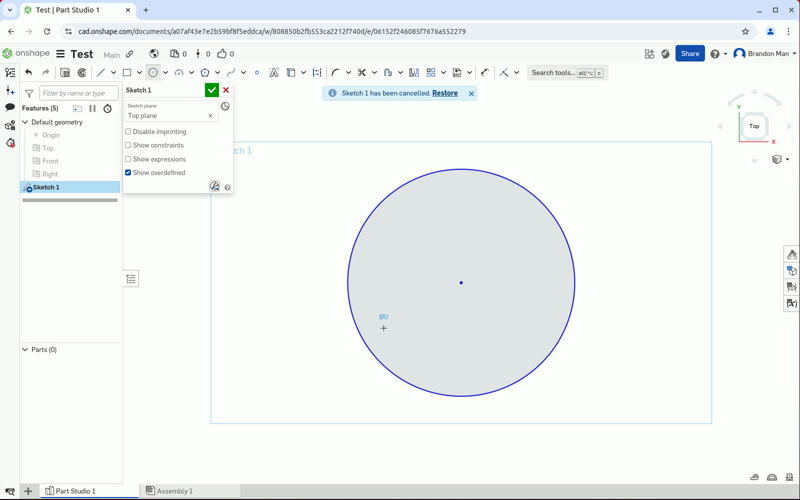
mouse_move(395, 327)
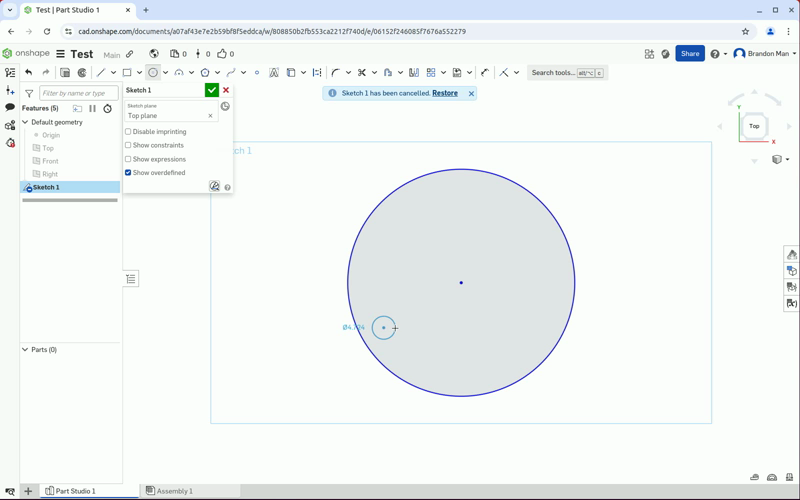
click(395, 327)
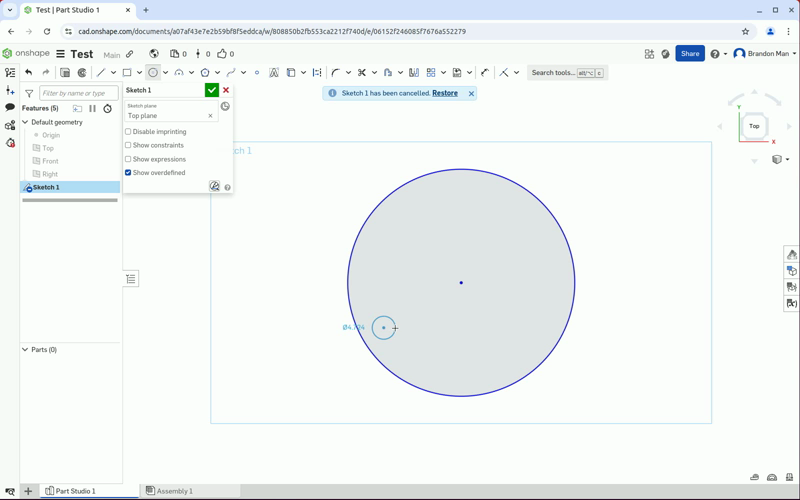
key(esc)
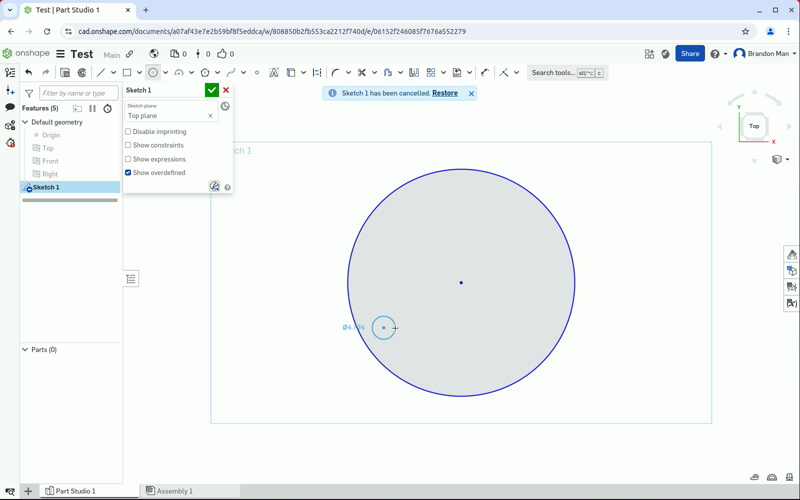
key(c)
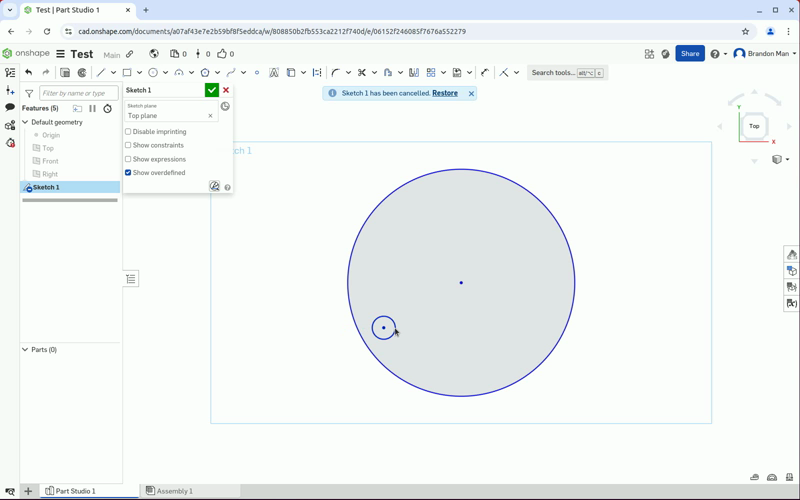
key_down(shift)
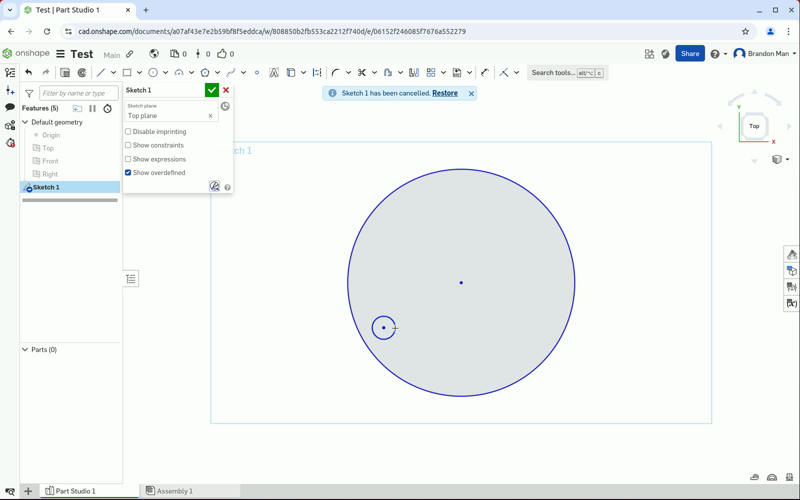
mouse_move(461, 282)
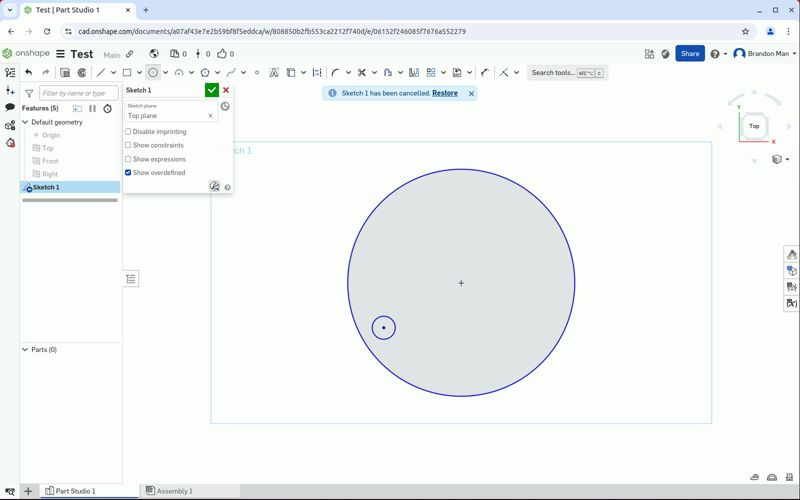
click(461, 282)
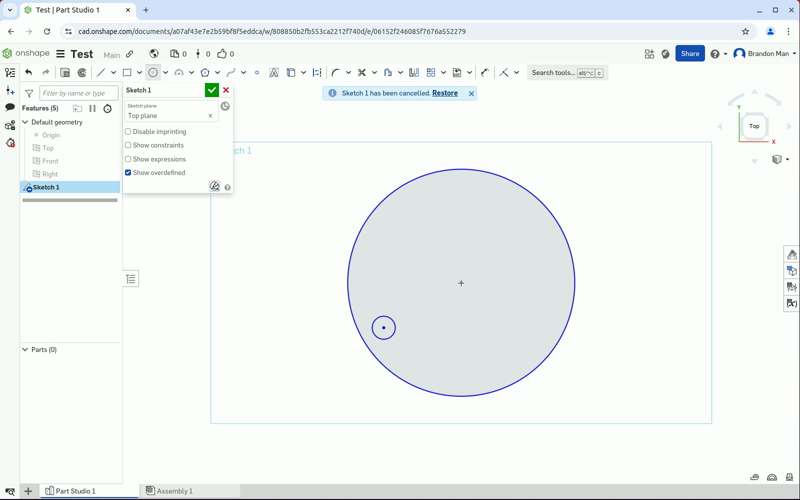
key_up(shift)
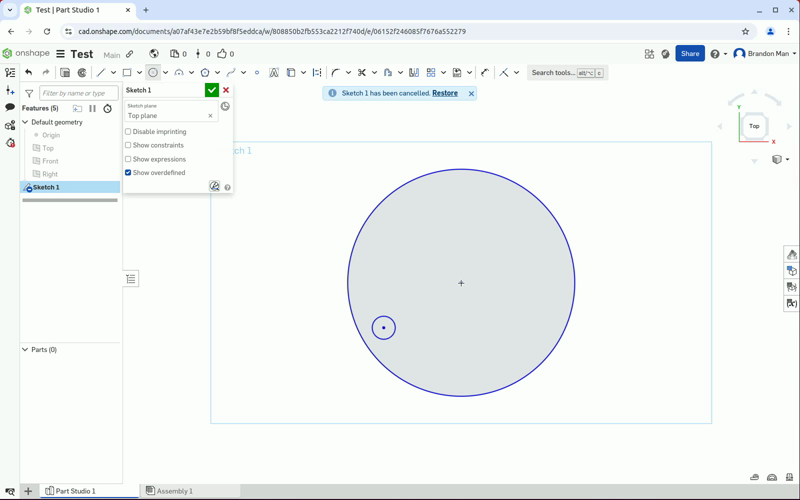
mouse_move(506, 282)
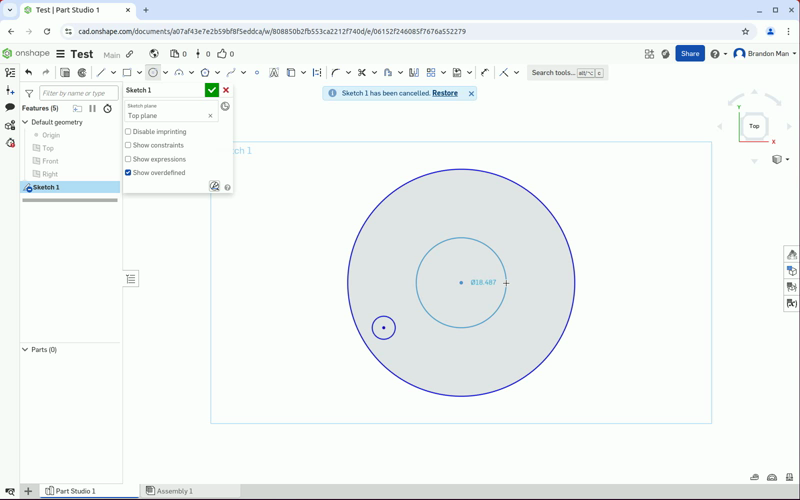
click(506, 282)
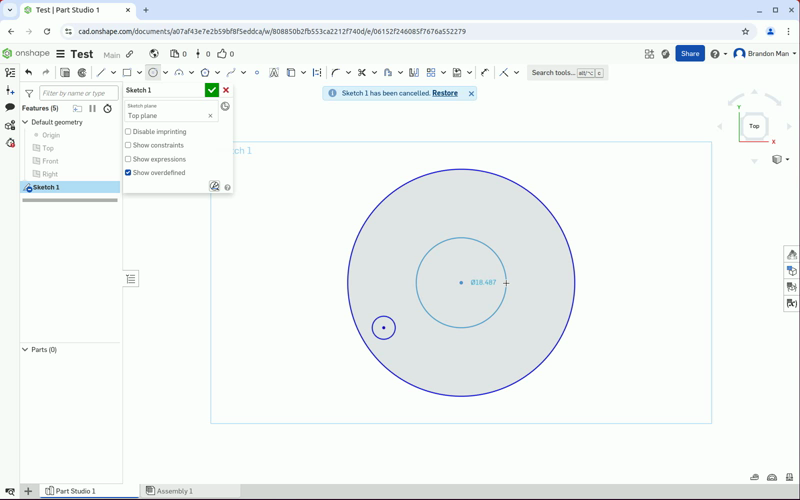
key(esc)
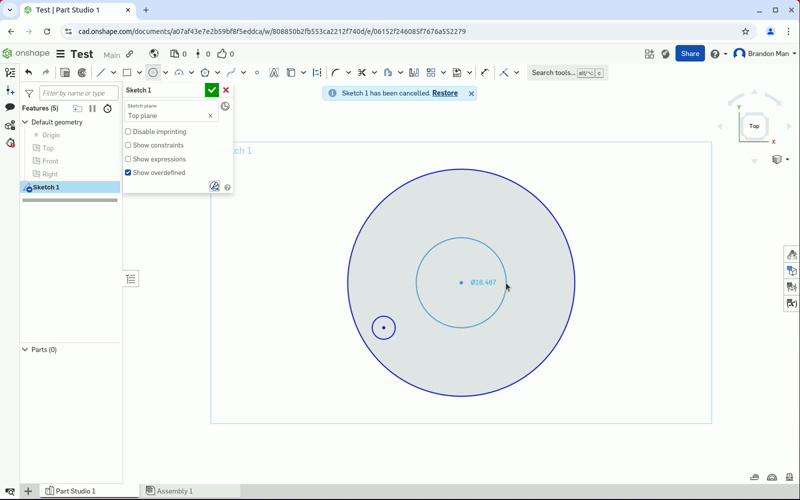
key(c)
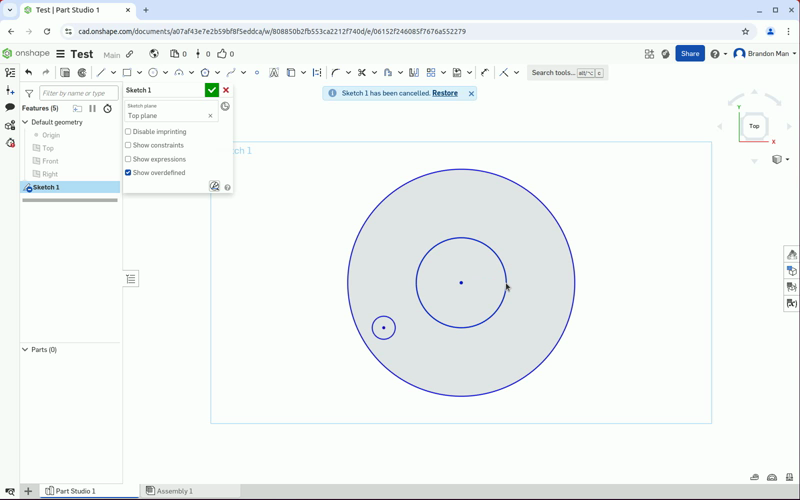
key_down(shift)
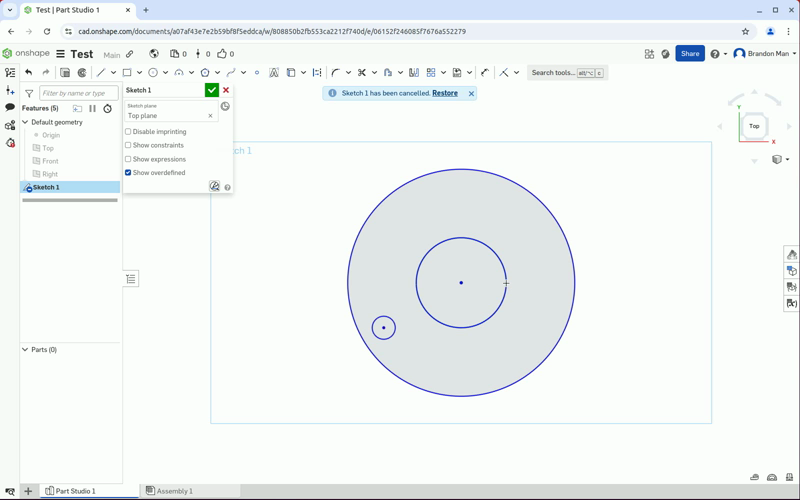
mouse_move(461, 193)
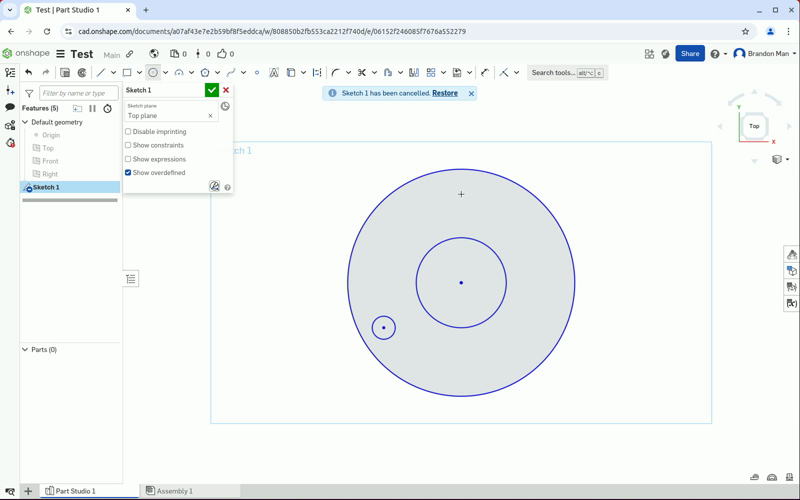
click(461, 193)
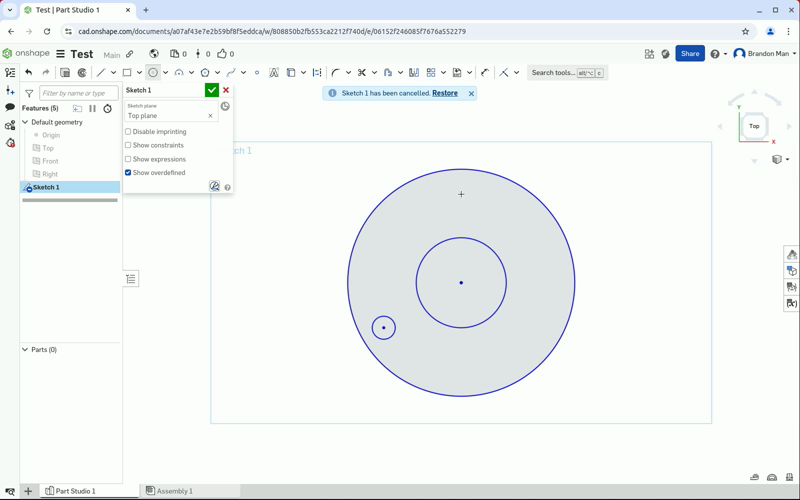
key_up(shift)
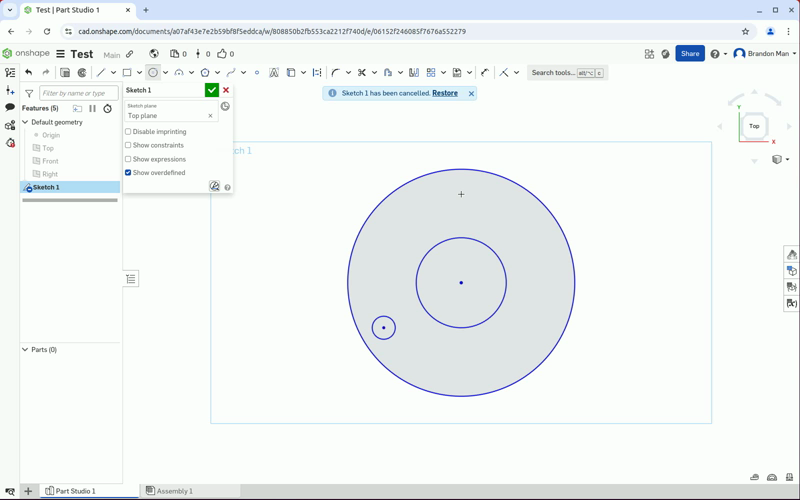
mouse_move(473, 193)
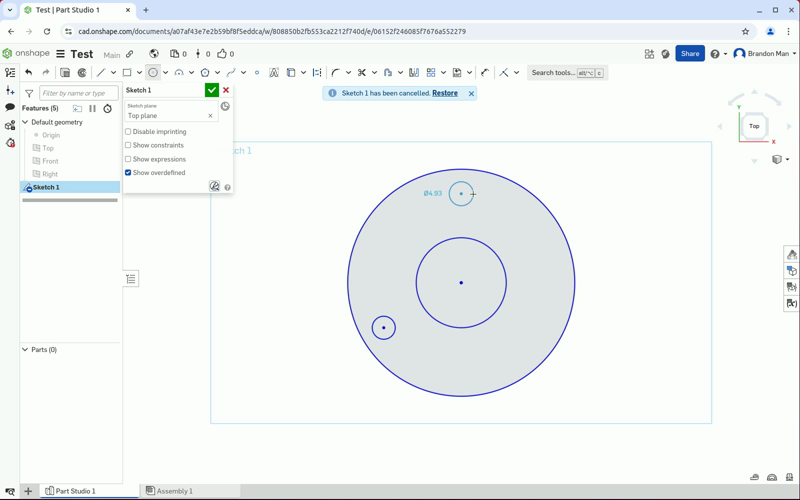
click(473, 193)
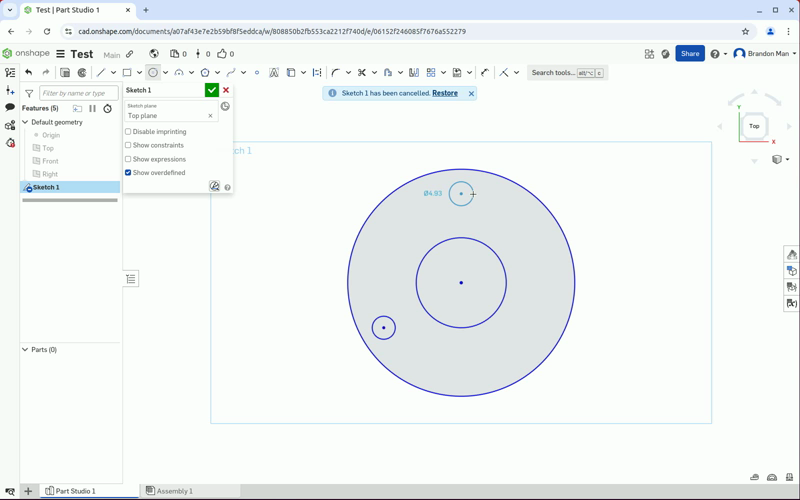
key(esc)
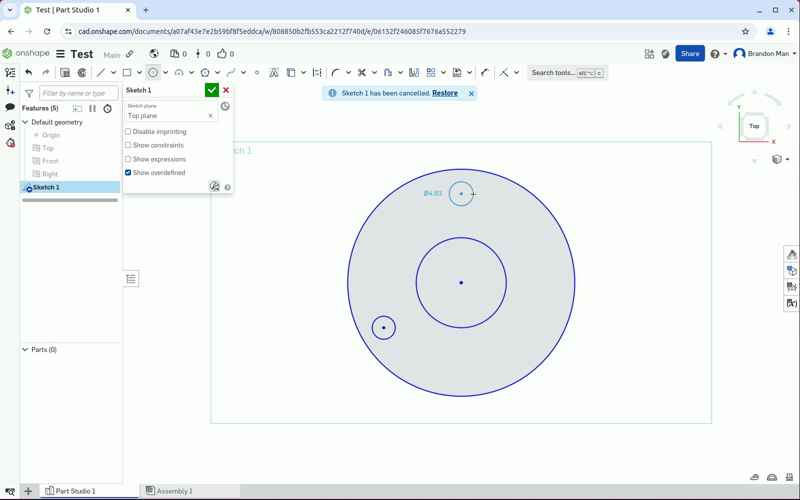
key(c)
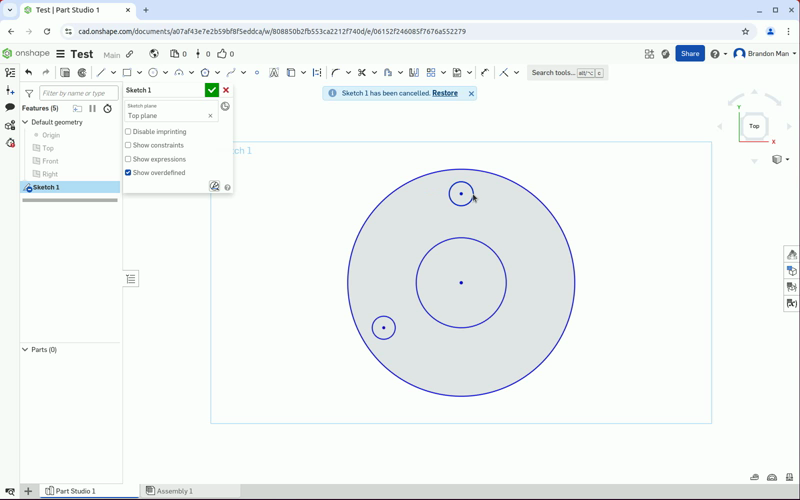
key_down(shift)
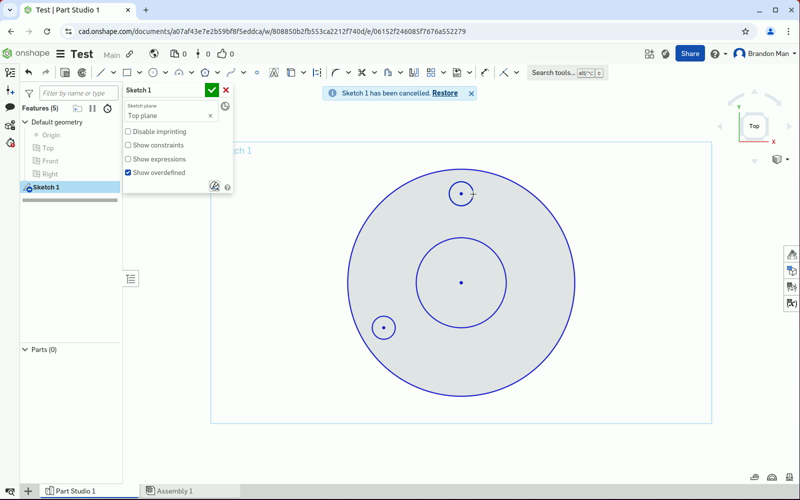
mouse_move(536, 327)
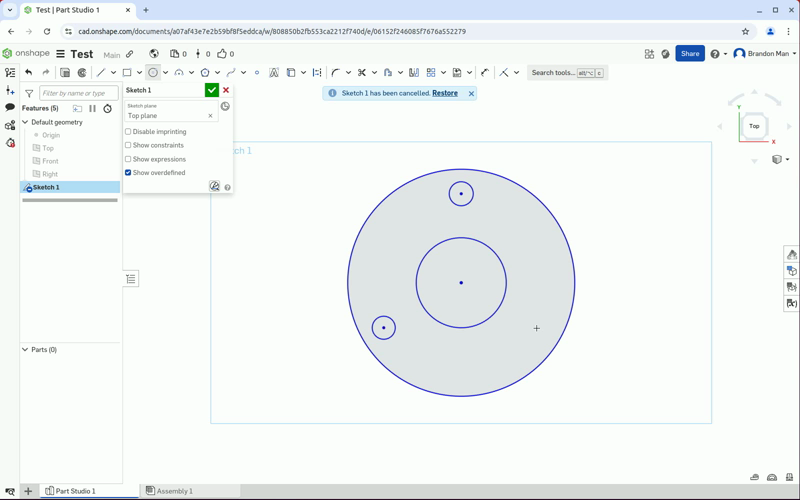
click(536, 327)
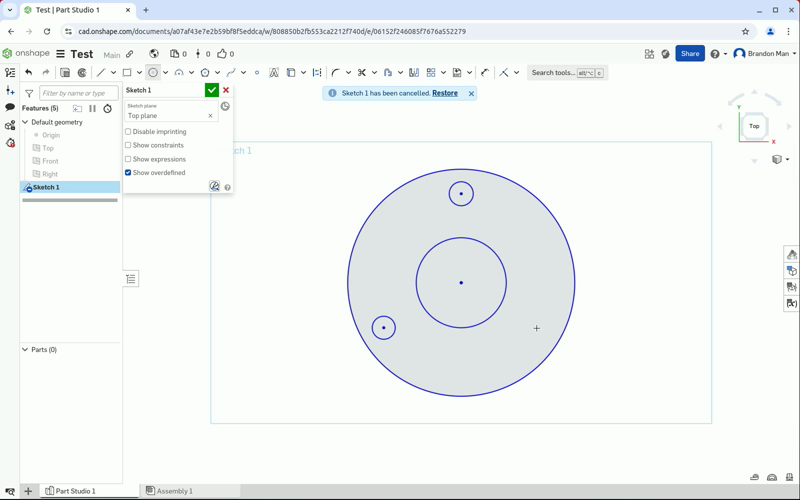
key_up(shift)
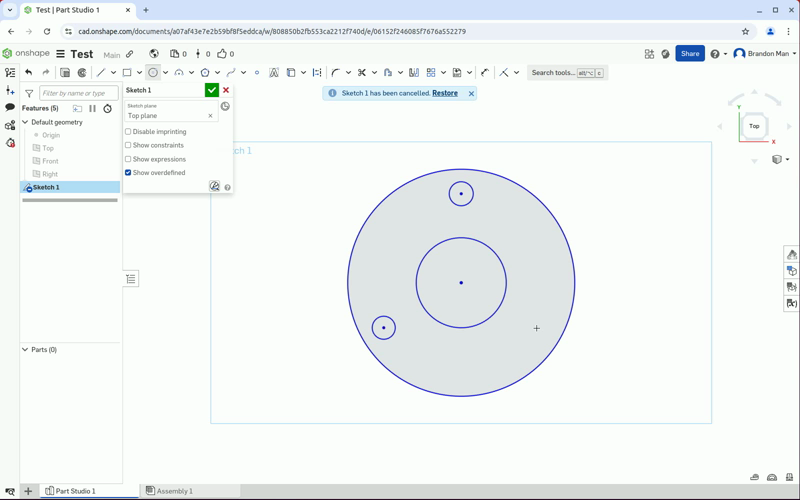
mouse_move(548, 327)
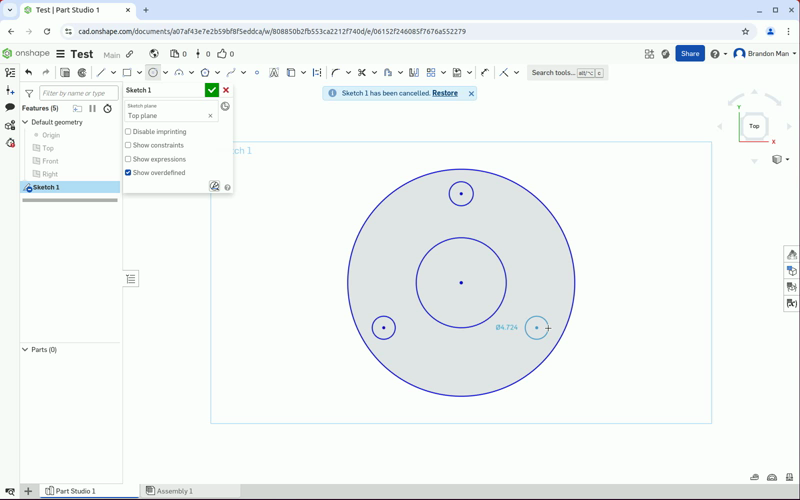
click(548, 327)
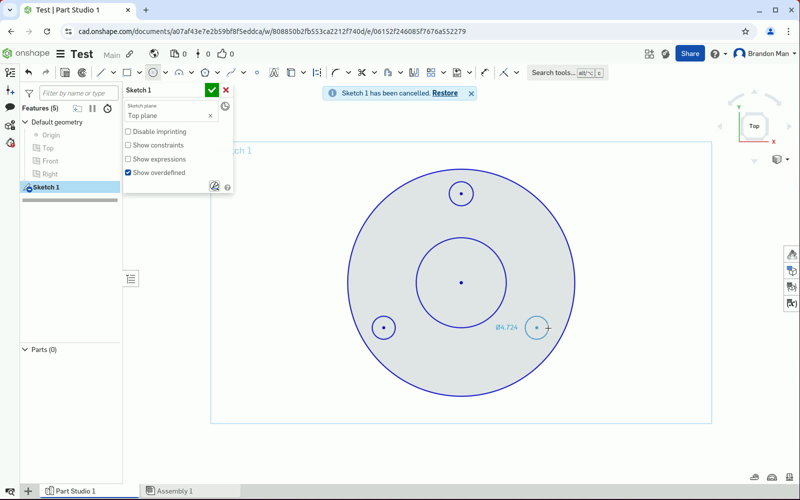
key(esc)
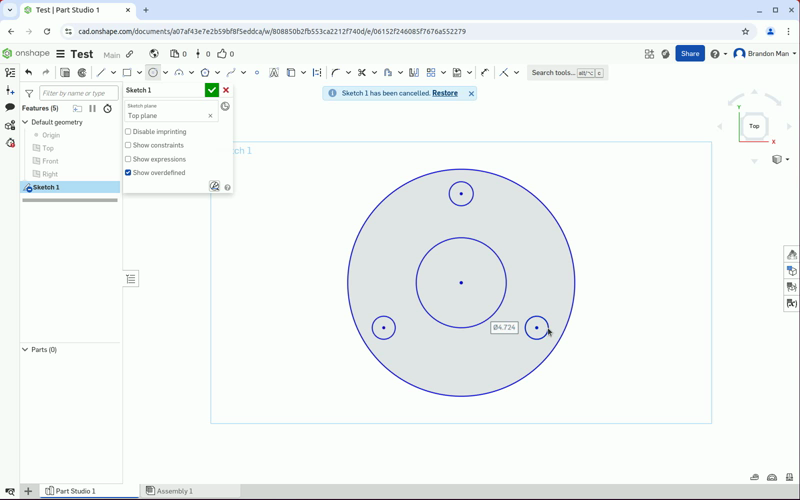
mouse_move(511, 214)
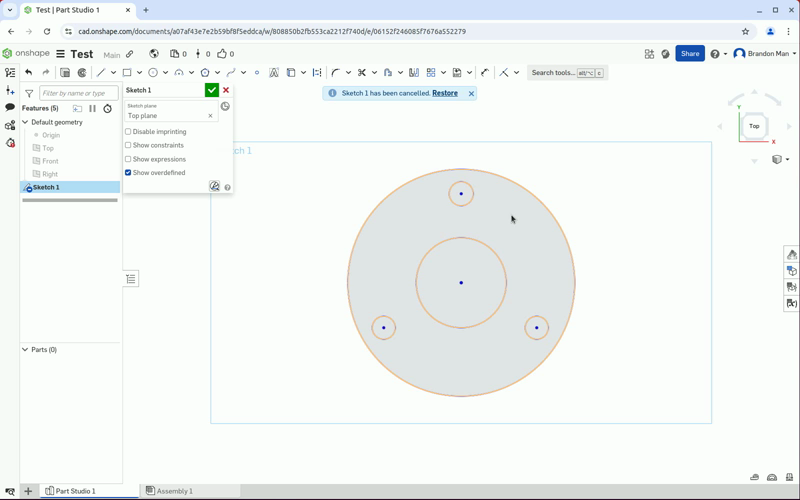
click(511, 214)
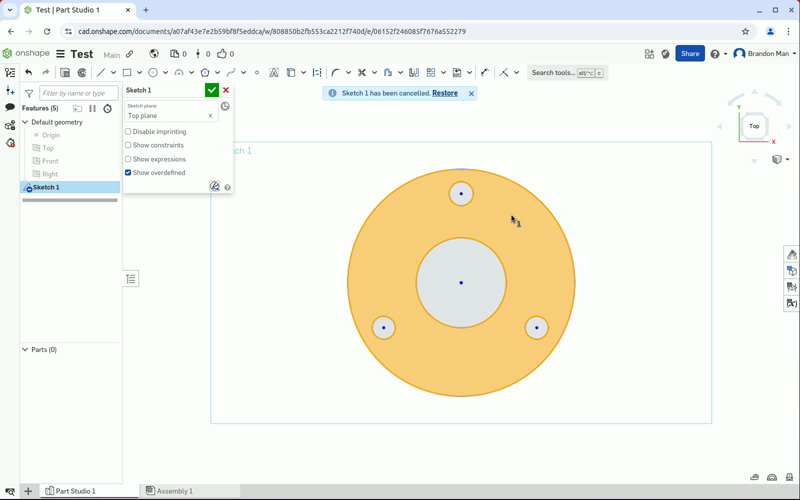
mouse_move(73, 352)
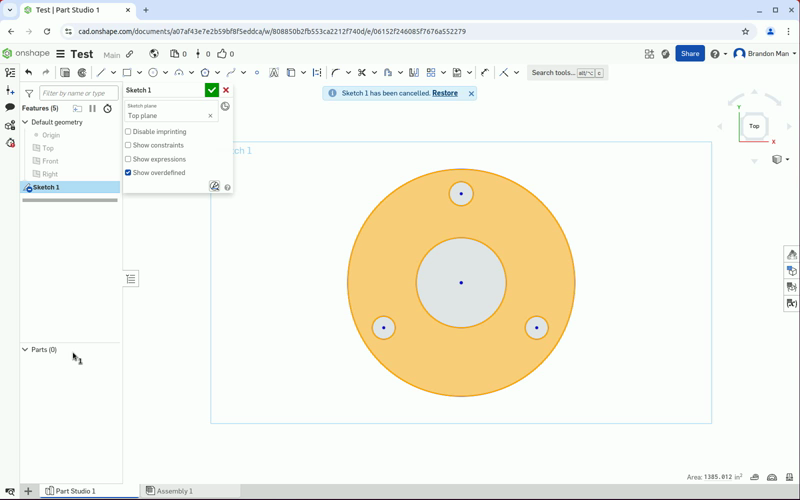
key(shift+y)
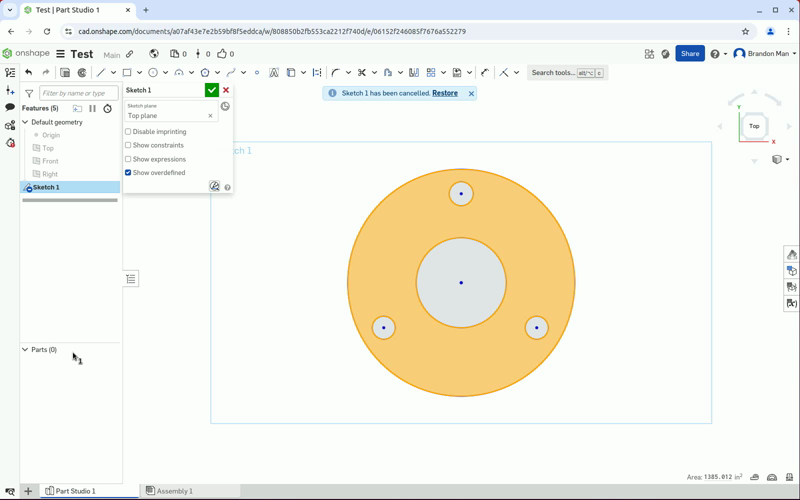
key(shift+e)
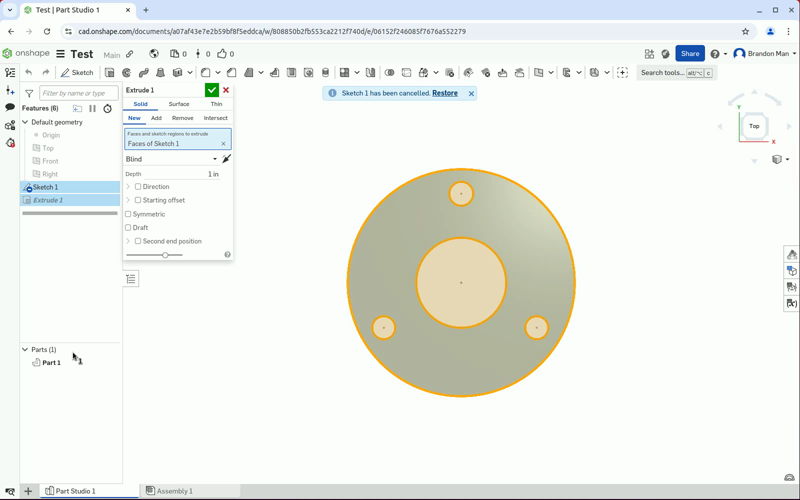
mouse_move(143, 106)
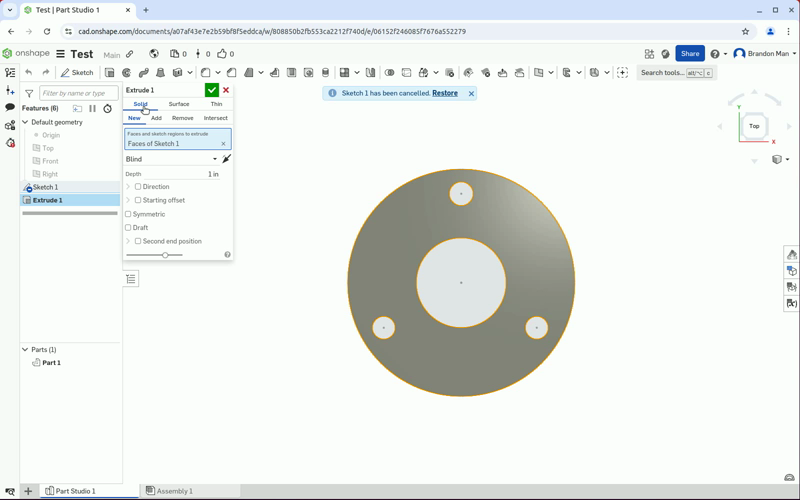
click(143, 106)
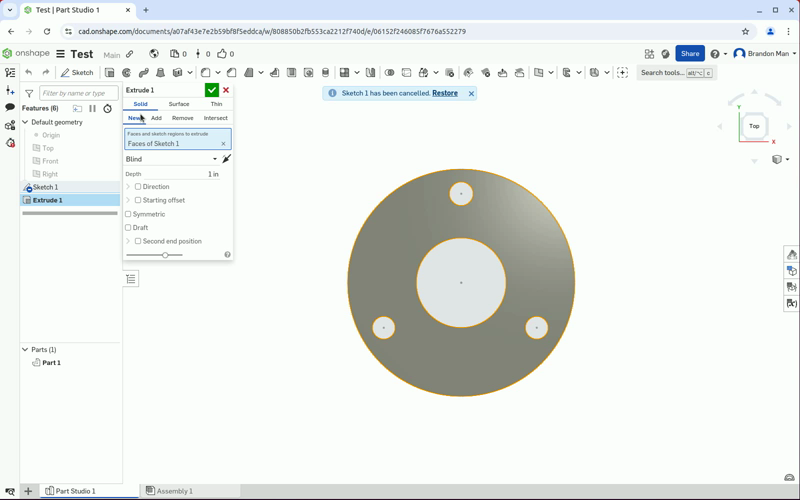
mouse_move(137, 120)
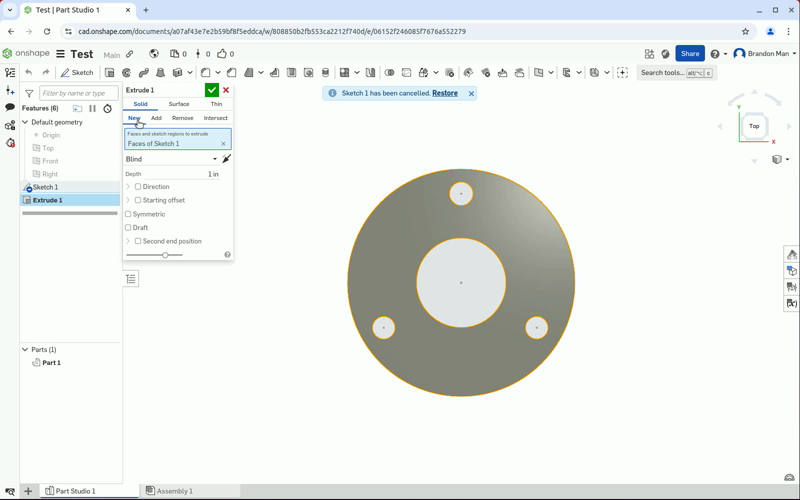
click(137, 120)
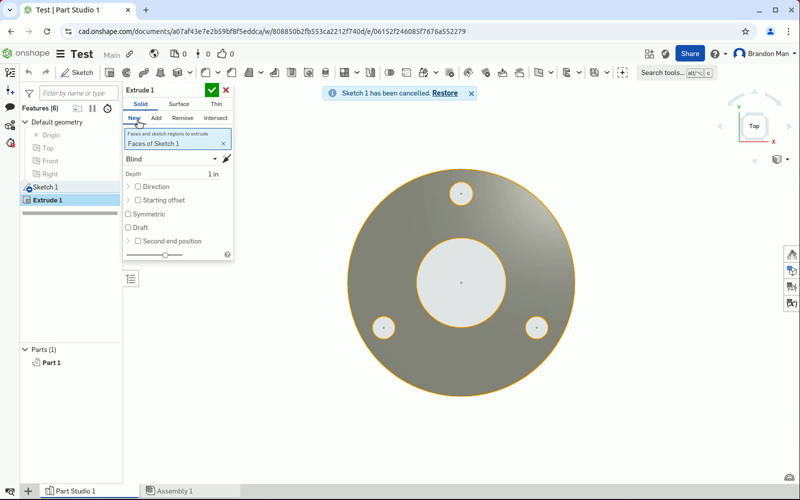
key(tab, 4)
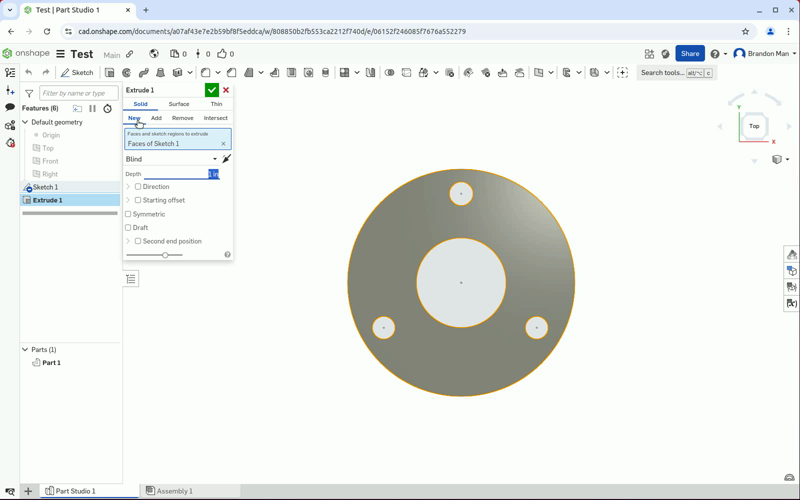
text(4.574)
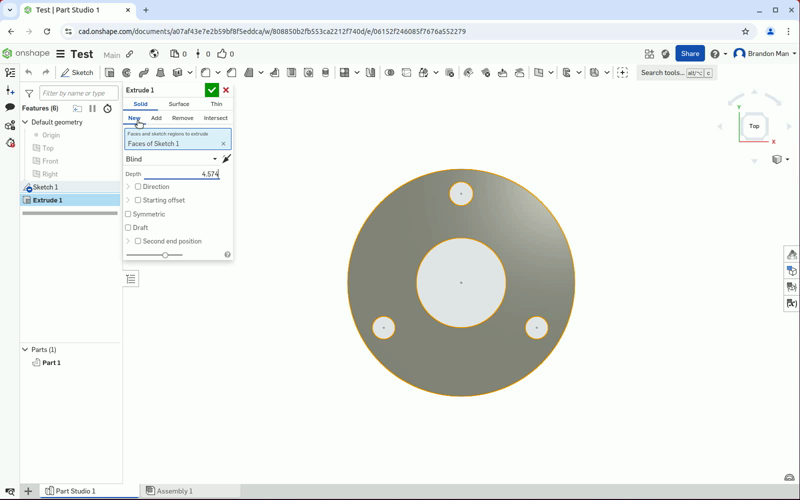
key(enter)
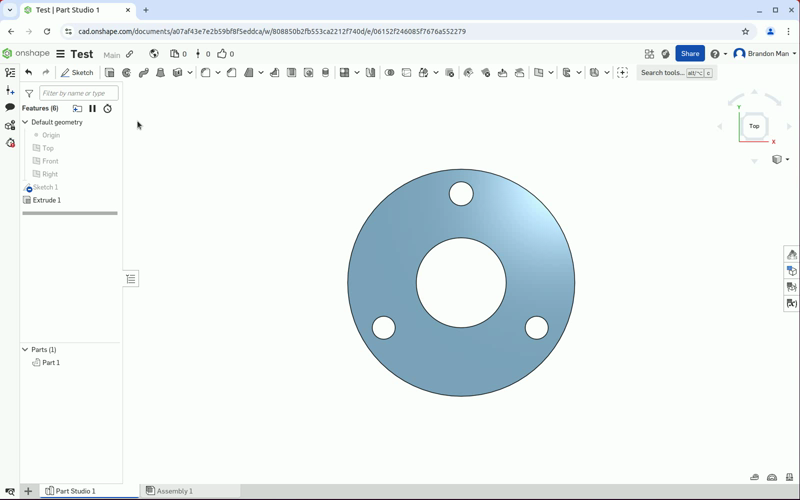
key(shift+h)
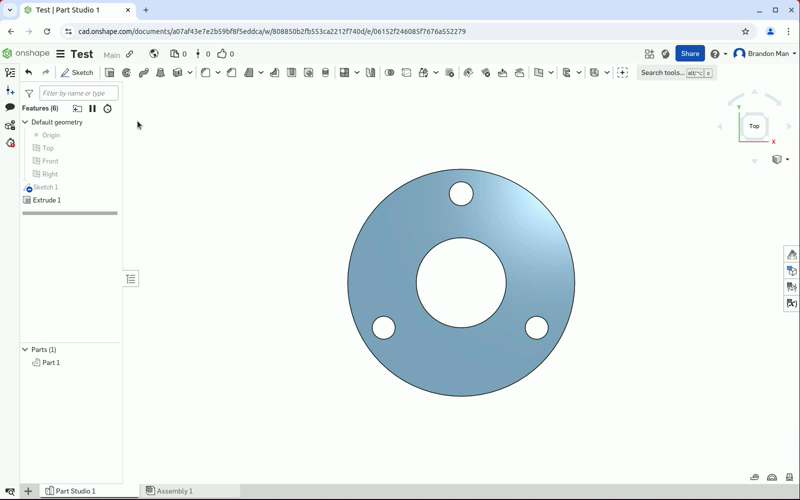
key(shift+h)
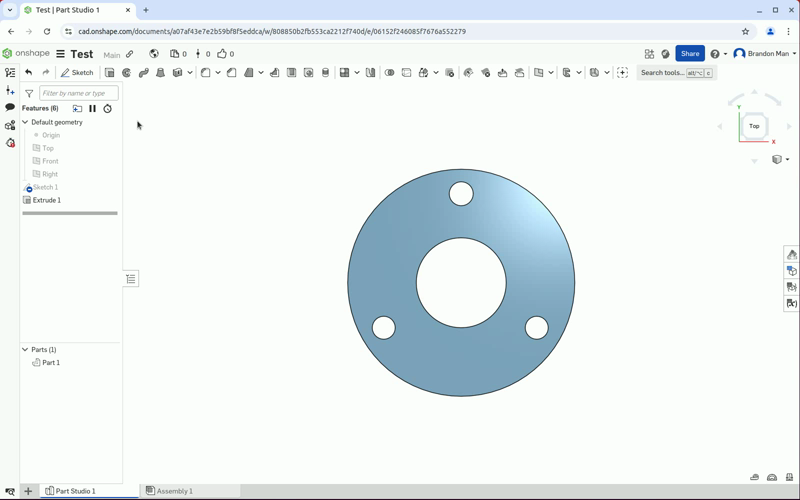
mouse_move(73, 189)
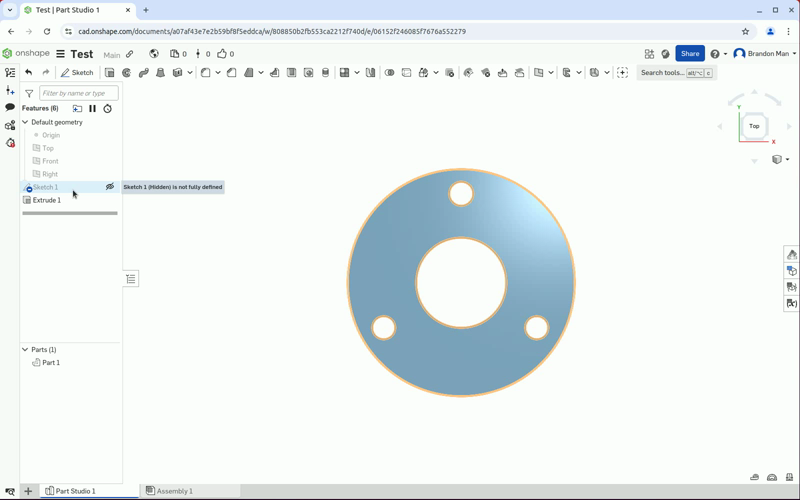
click(73, 189)
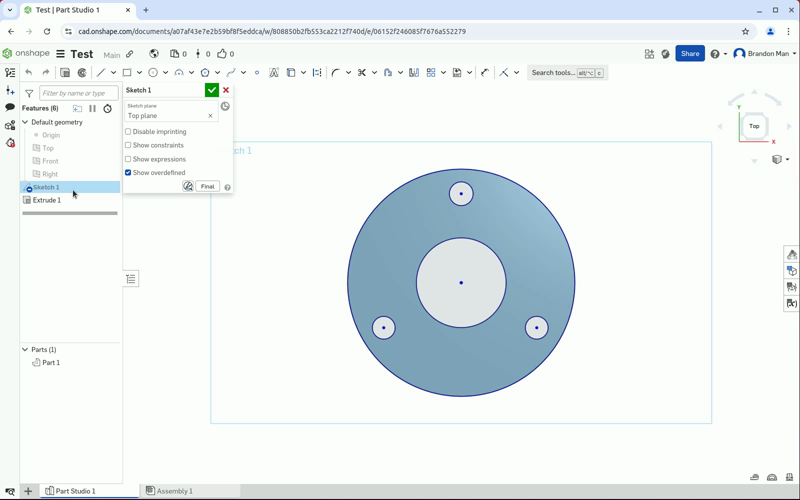
mouse_move(229, 92)
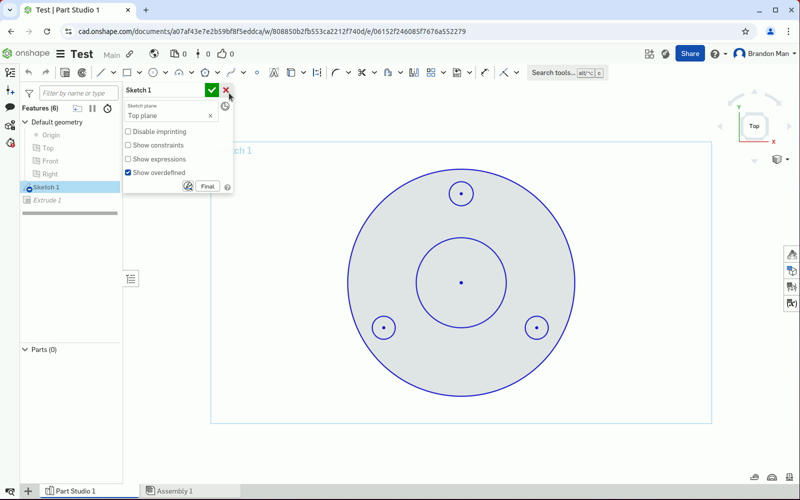
click(229, 92)
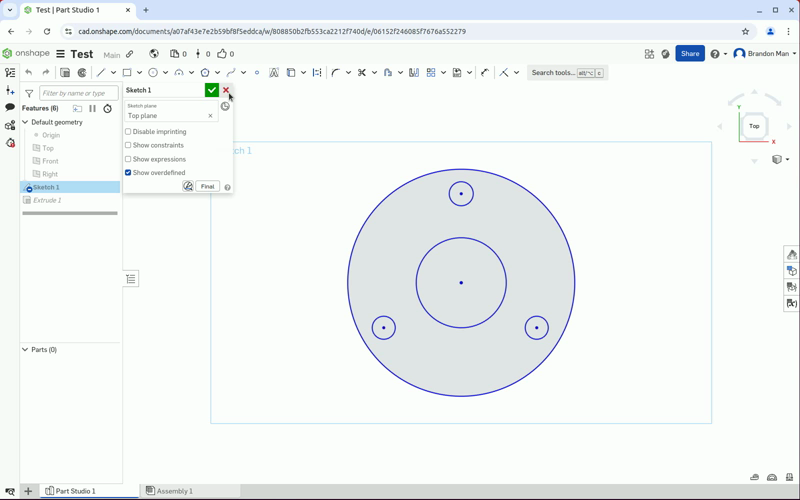
key(shift+s)
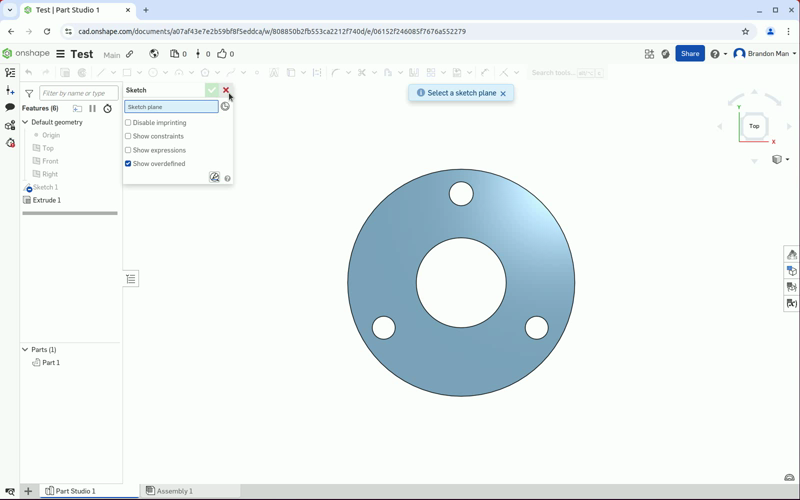
mouse_move(73, 150)
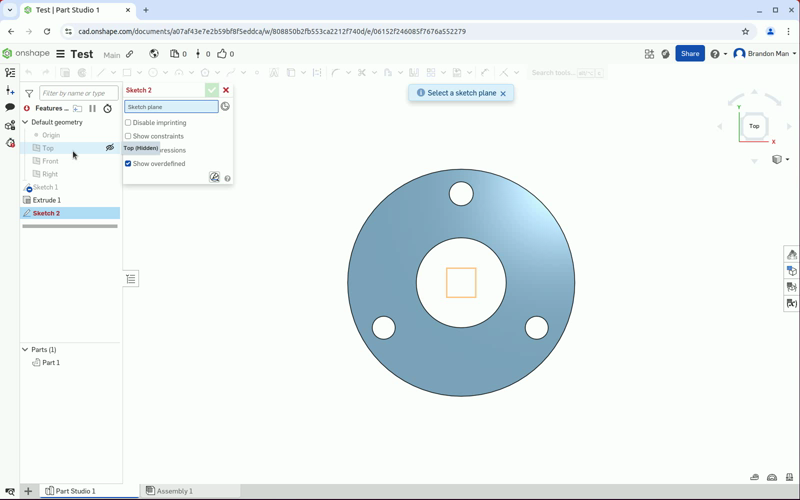
click(73, 150)
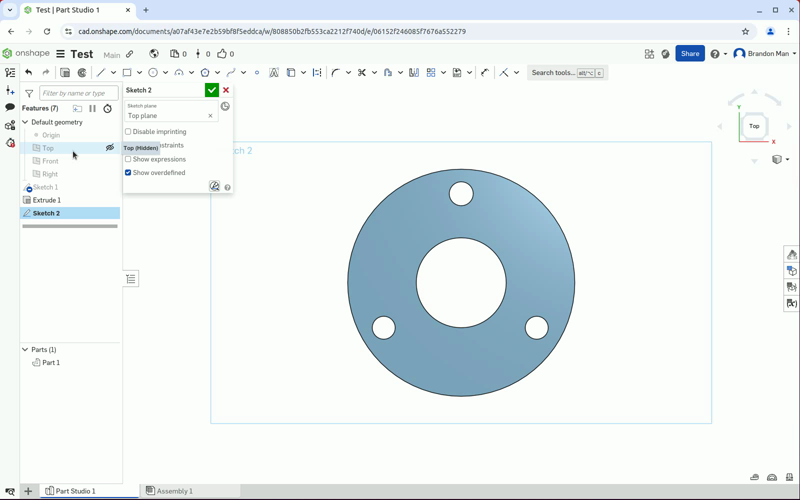
mouse_move(73, 352)
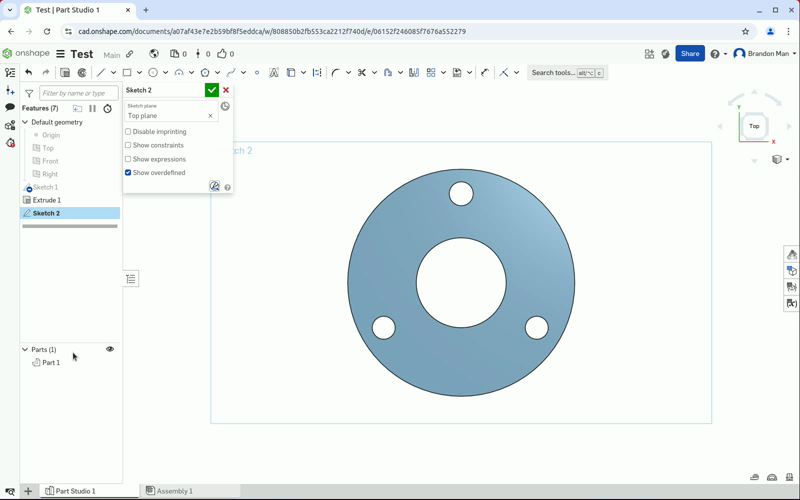
key(y)
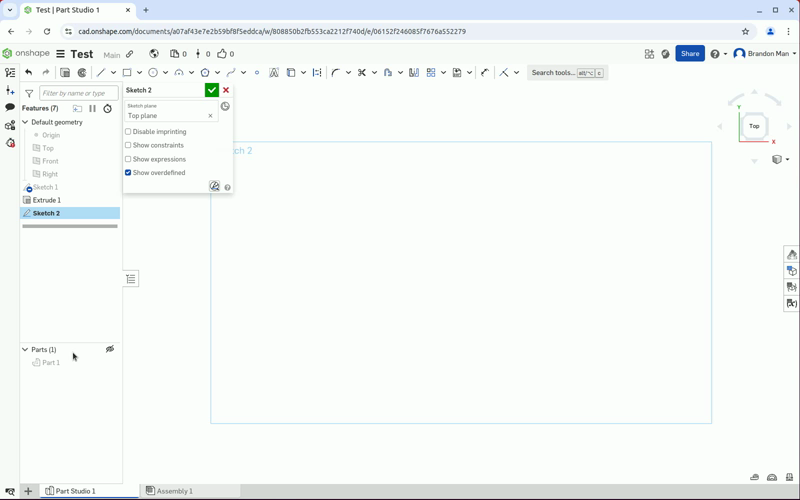
key(c)
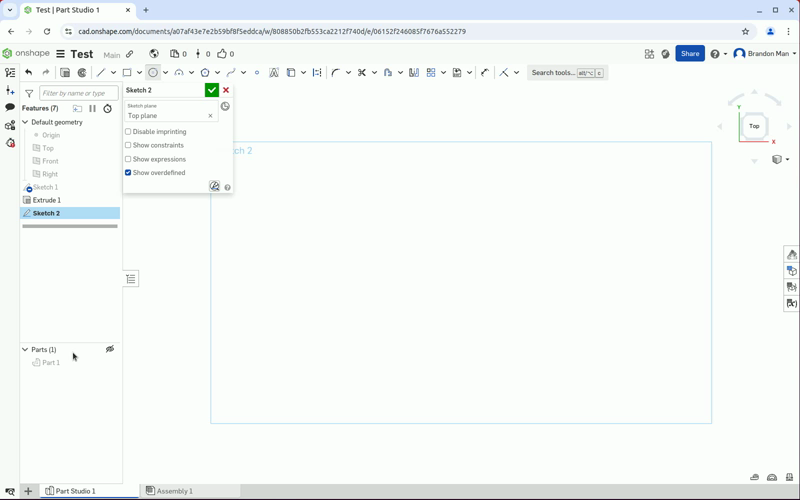
key_down(shift)
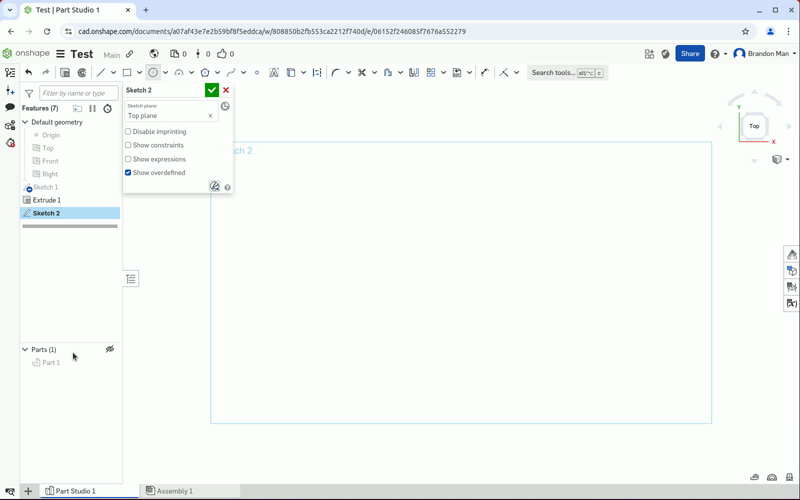
mouse_move(461, 282)
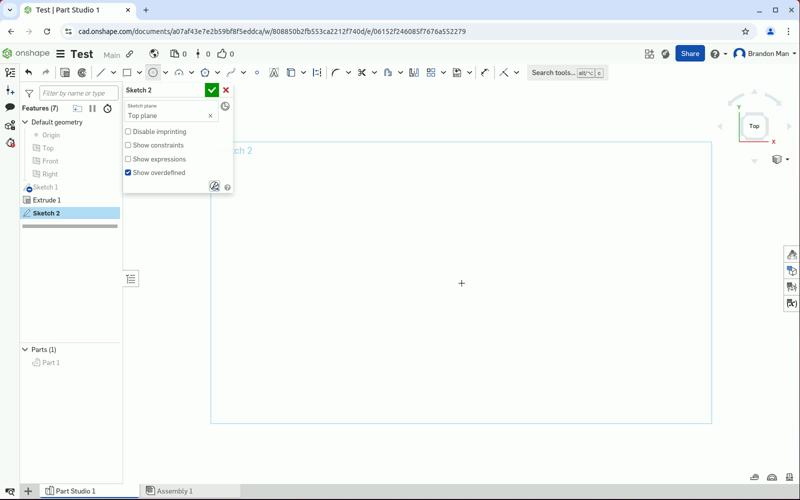
click(461, 282)
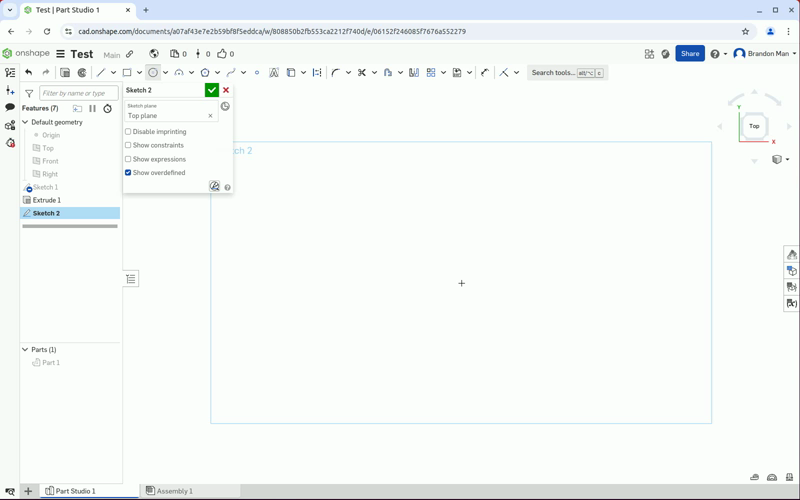
key_up(shift)
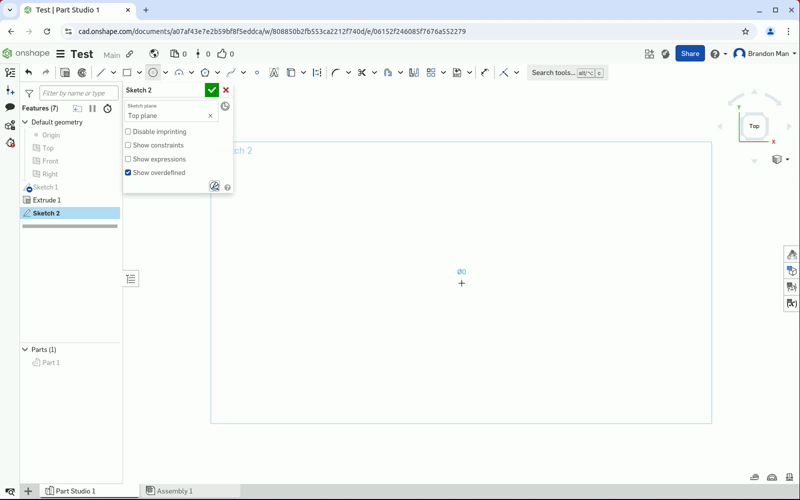
mouse_move(507, 282)
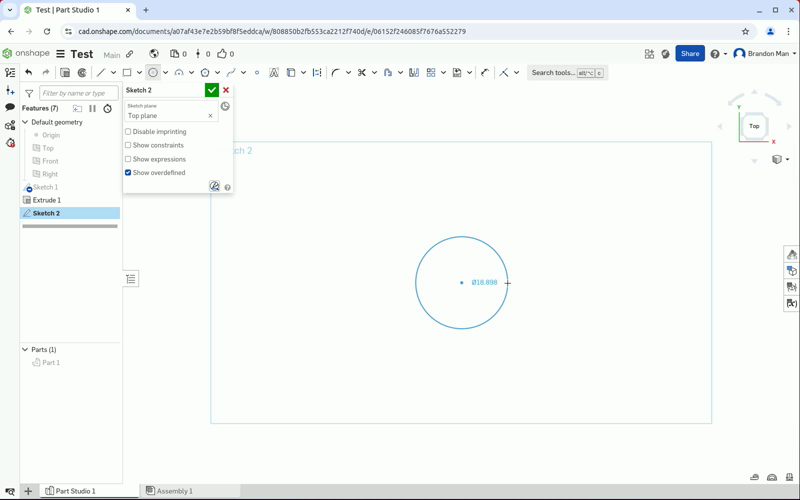
click(507, 282)
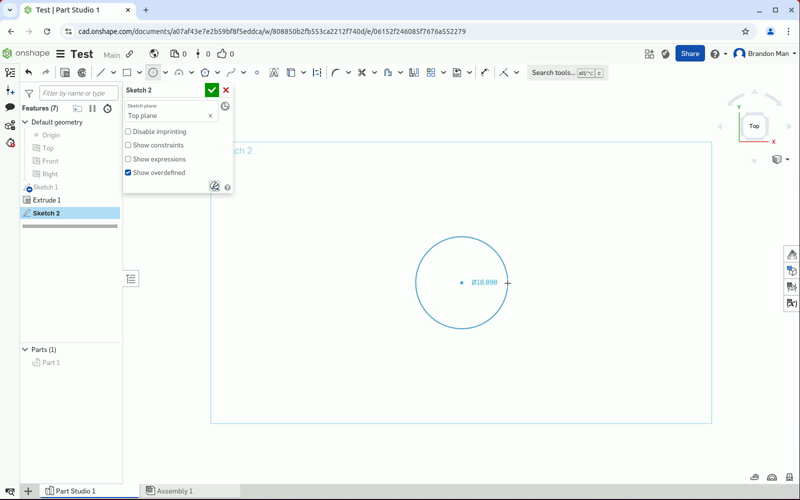
key(esc)
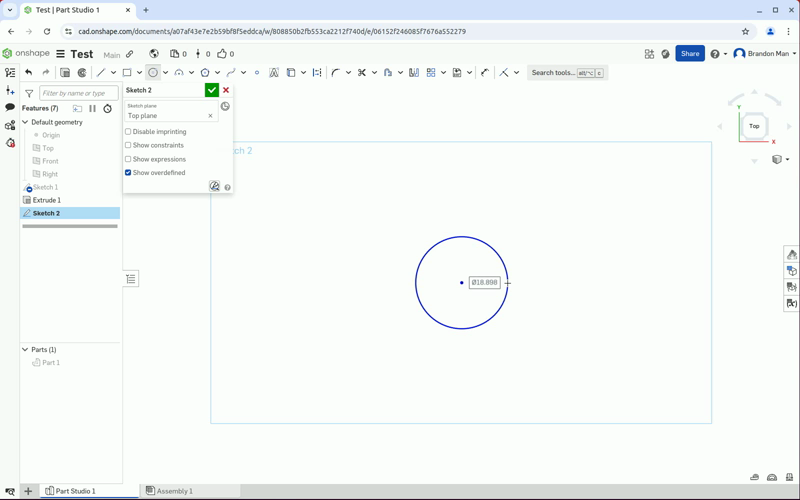
key(c)
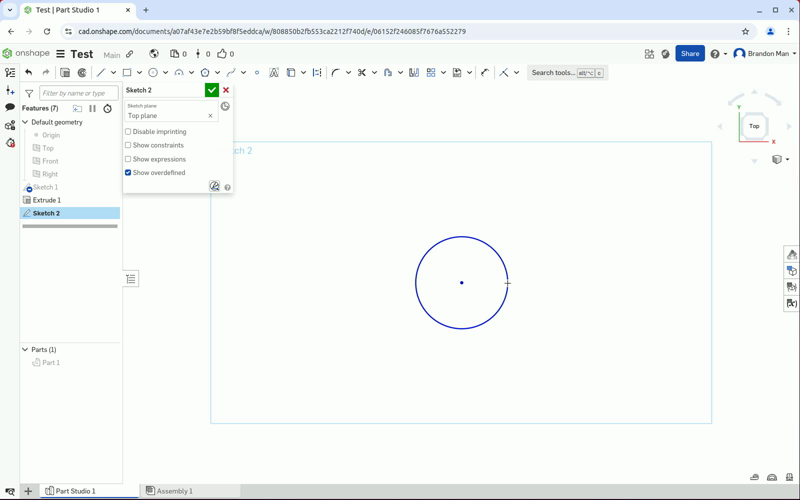
key_down(shift)
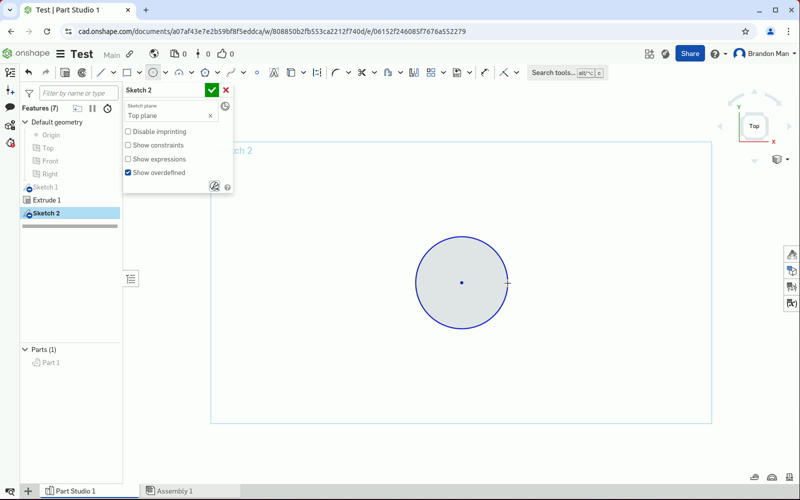
mouse_move(461, 282)
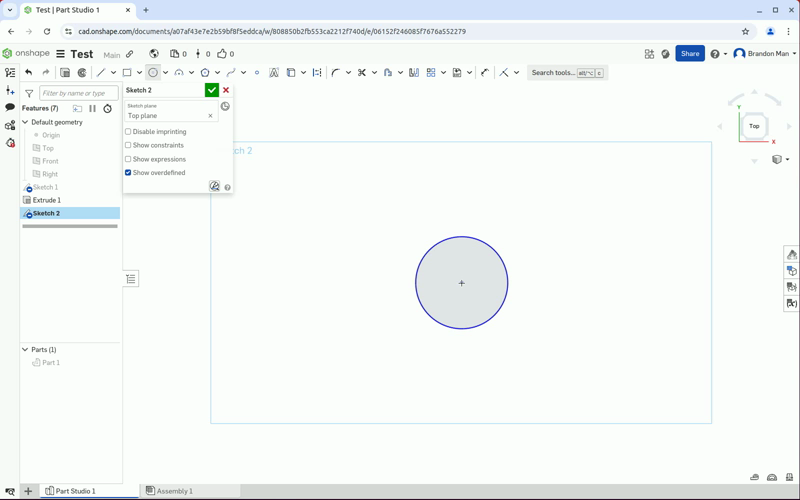
click(461, 282)
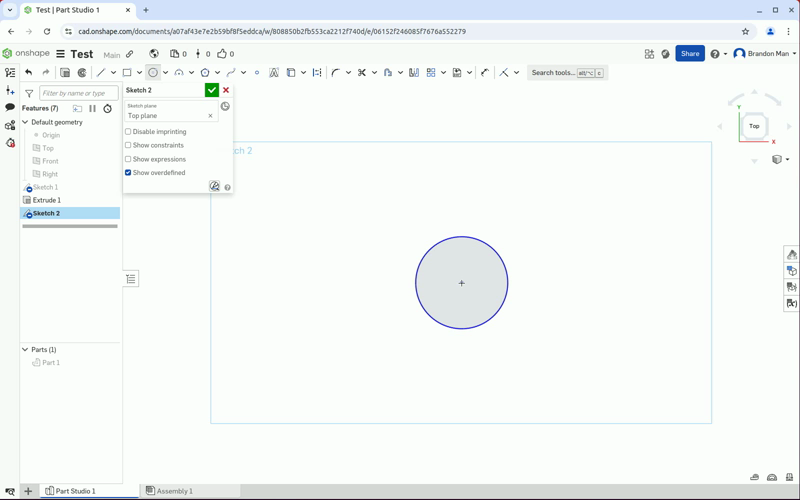
key_up(shift)
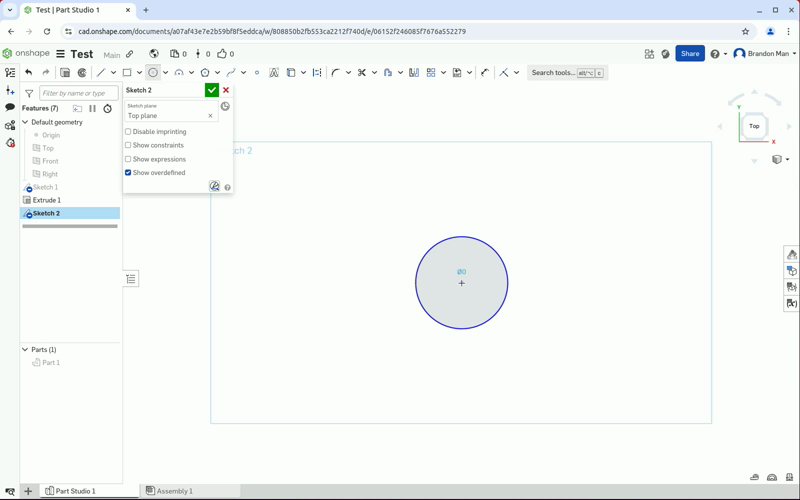
mouse_move(490, 282)
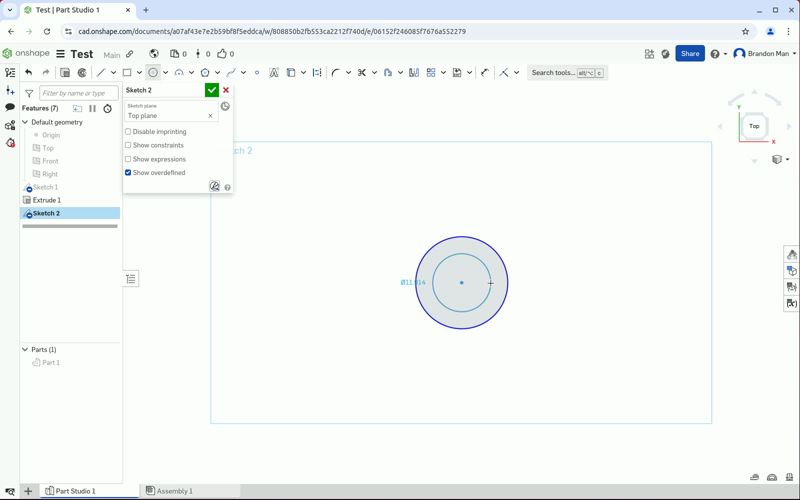
click(490, 282)
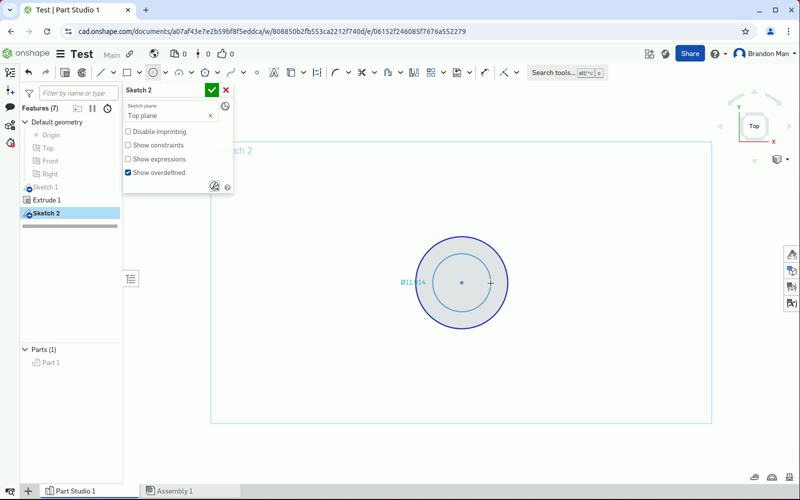
key(esc)
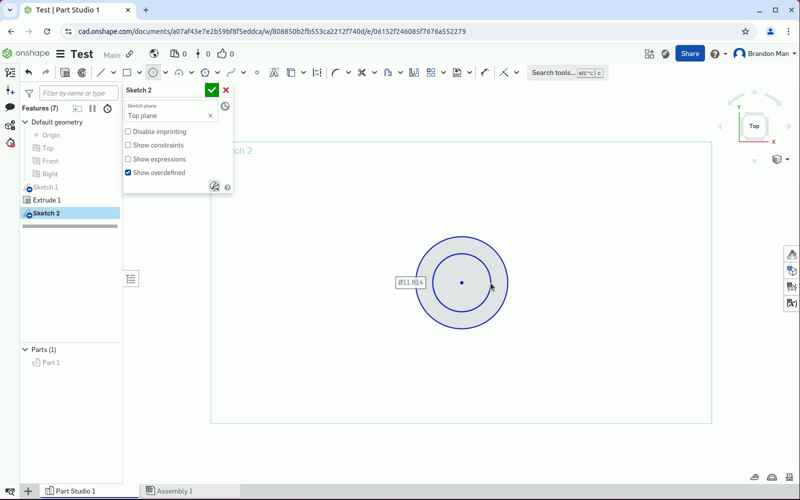
mouse_move(429, 289)
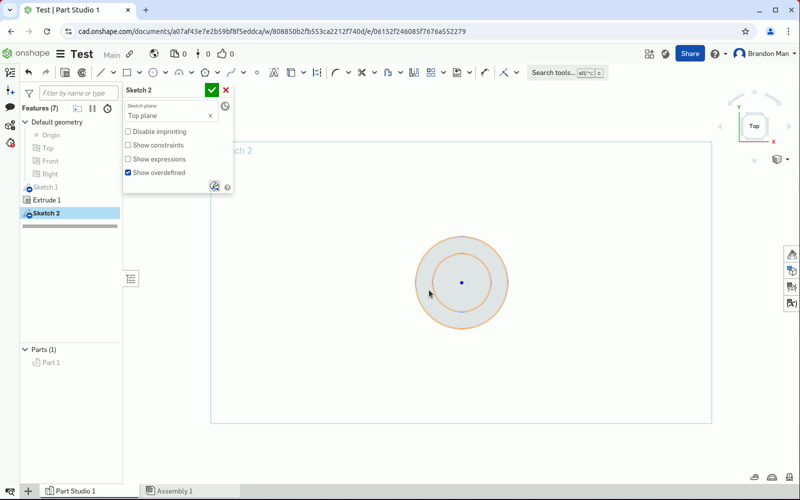
click(429, 289)
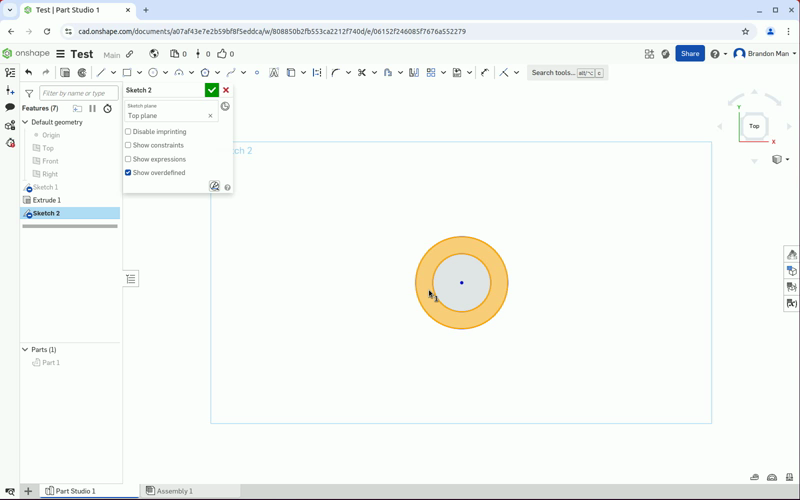
mouse_move(73, 352)
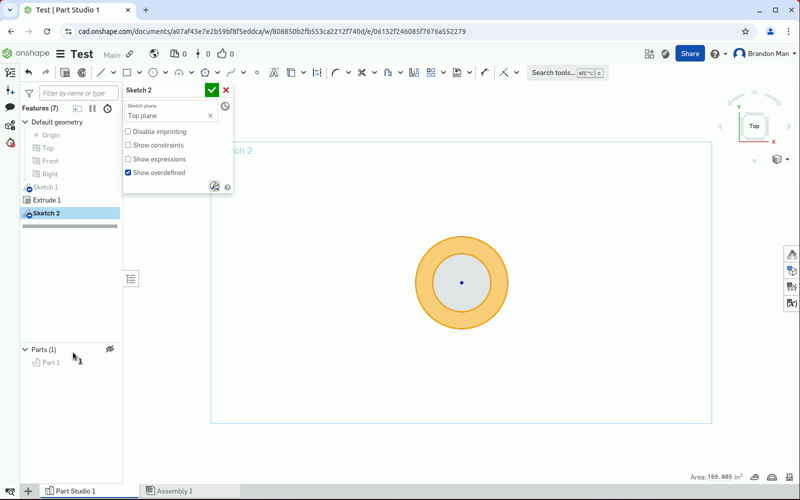
key(shift+y)
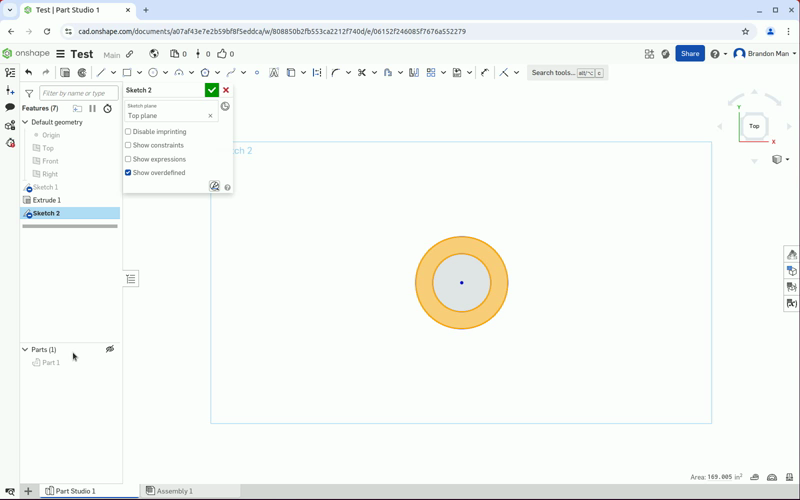
key(shift+e)
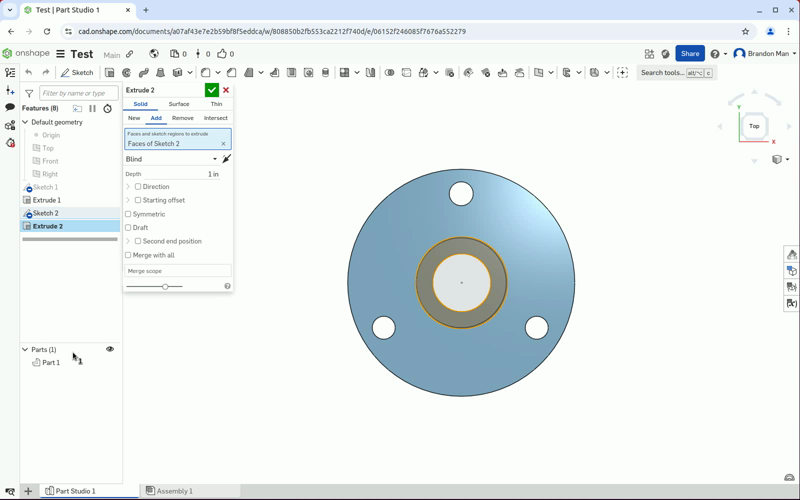
mouse_move(143, 106)
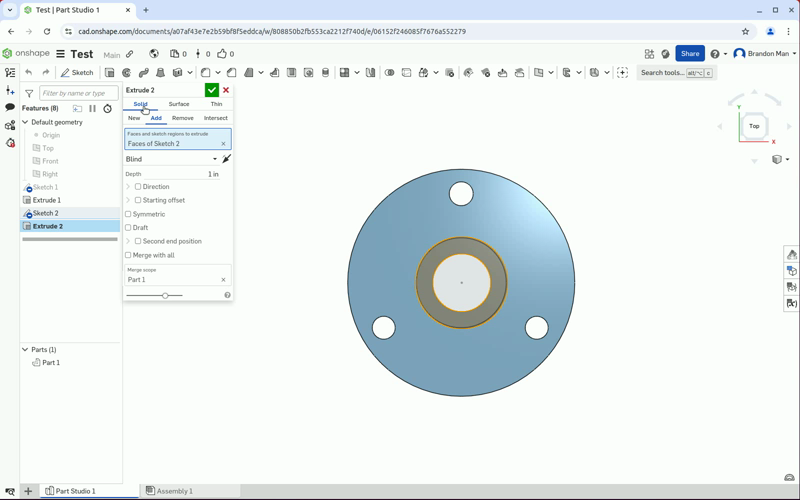
click(143, 106)
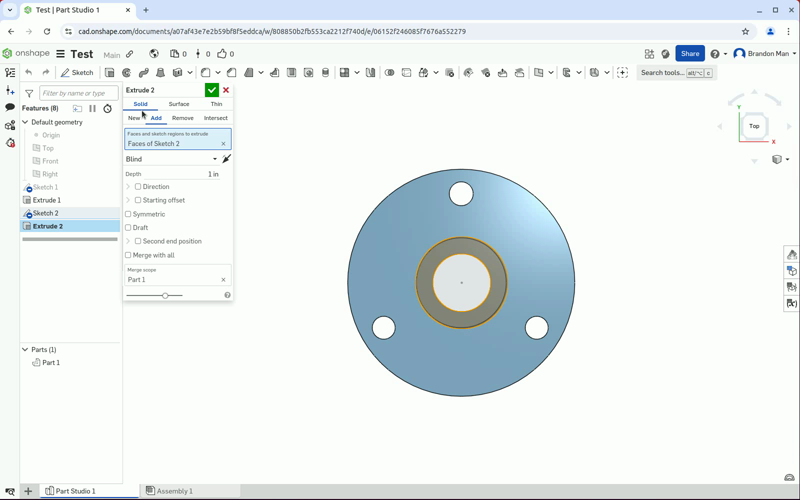
mouse_move(137, 120)
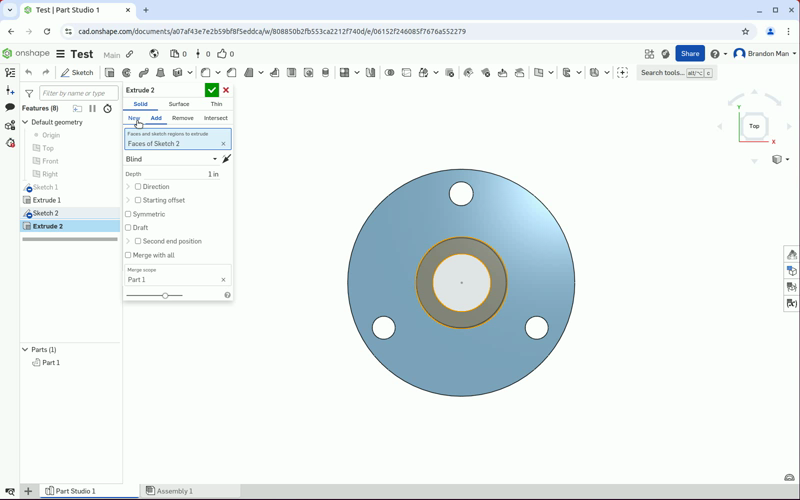
click(137, 120)
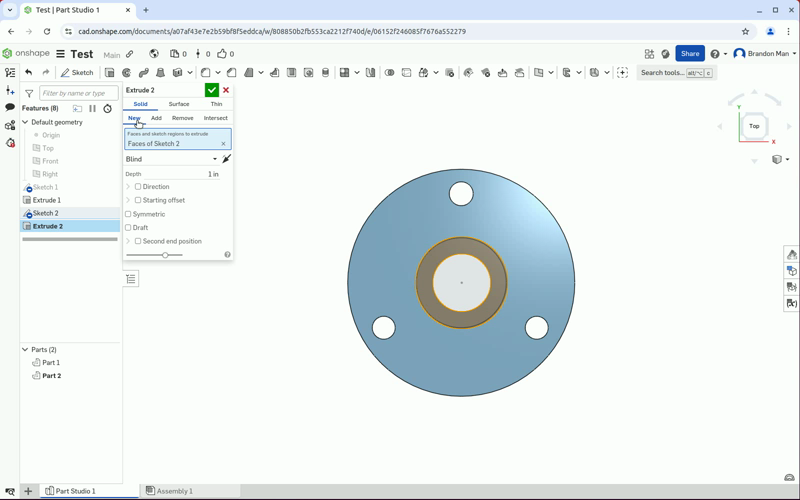
key(tab, 4)
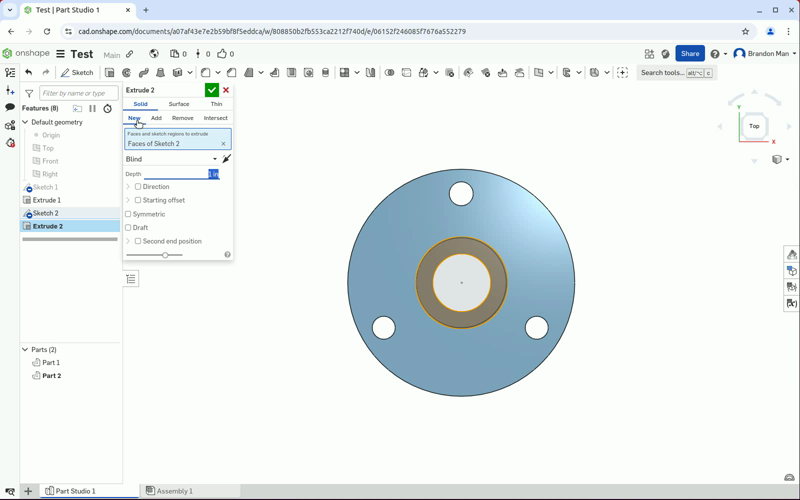
text(4.574)
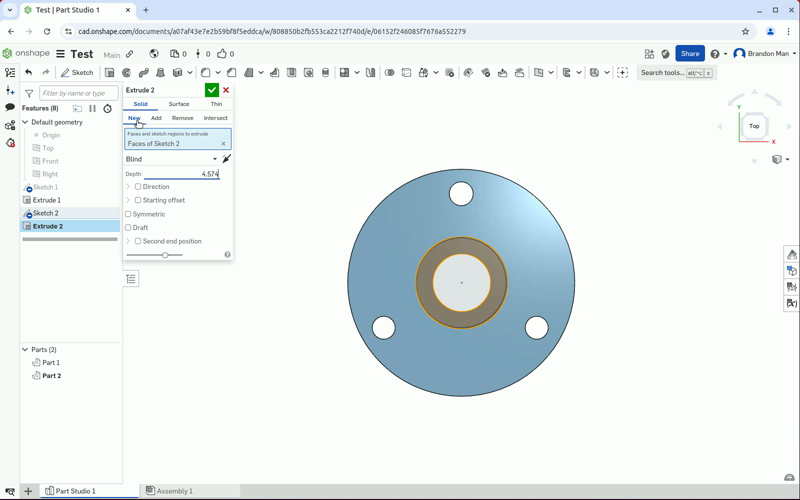
key(enter)
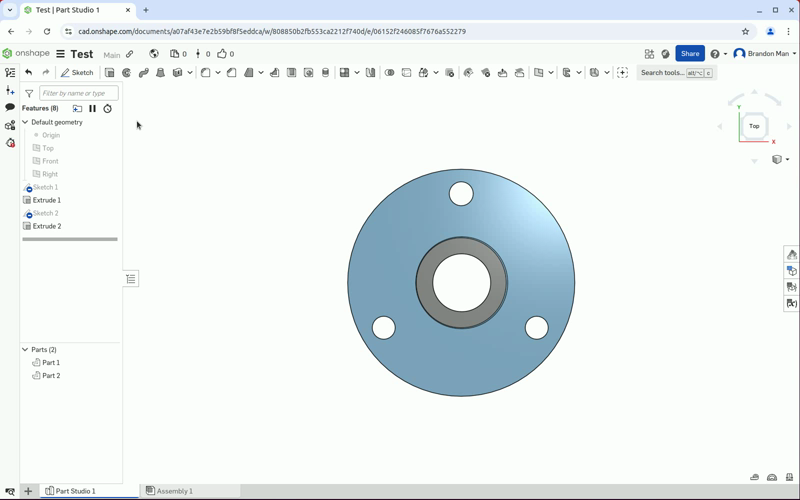
key(shift+h)
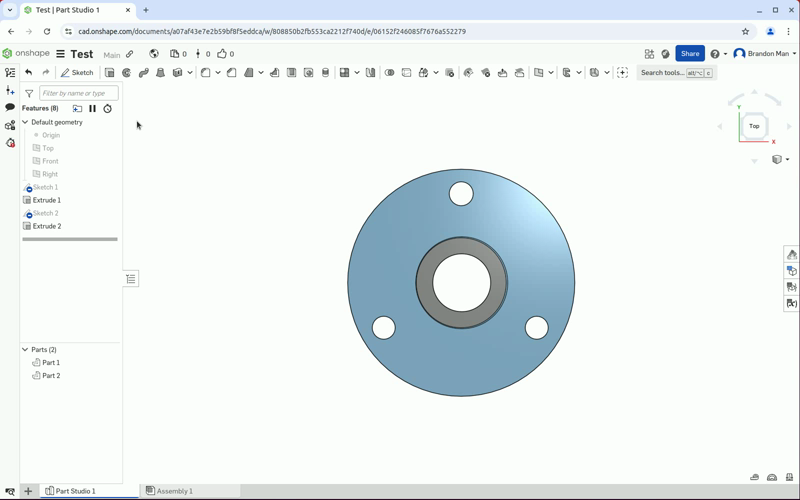
key(shift+h)
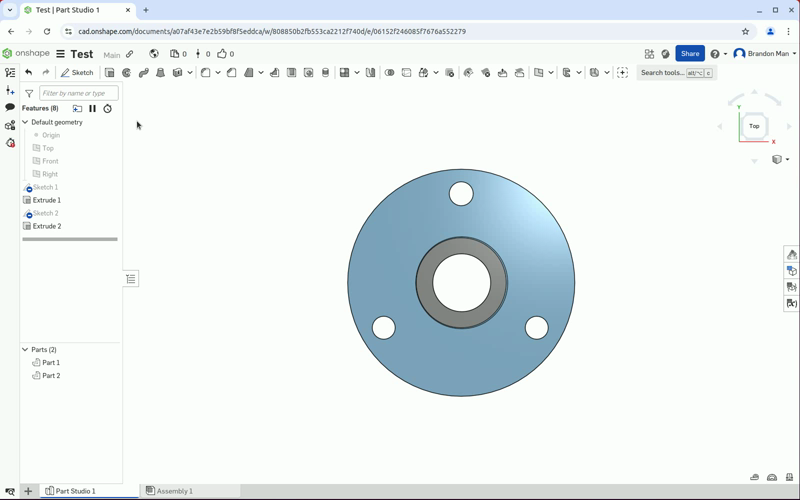
mouse_move(73, 189)
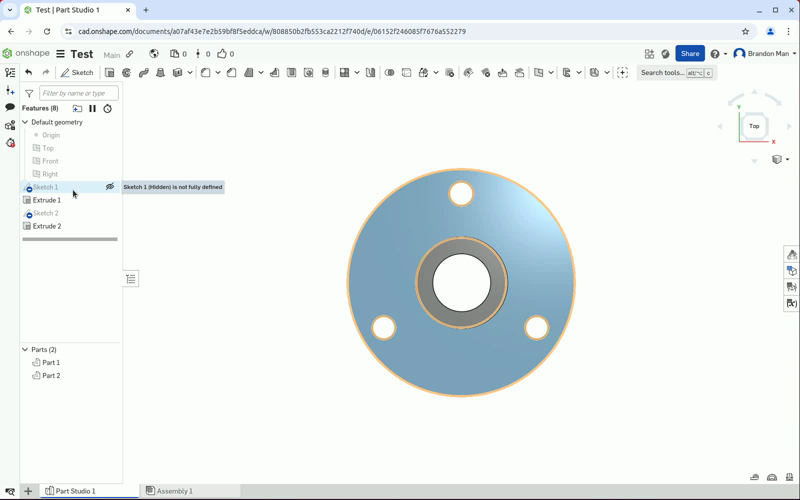
click(73, 189)
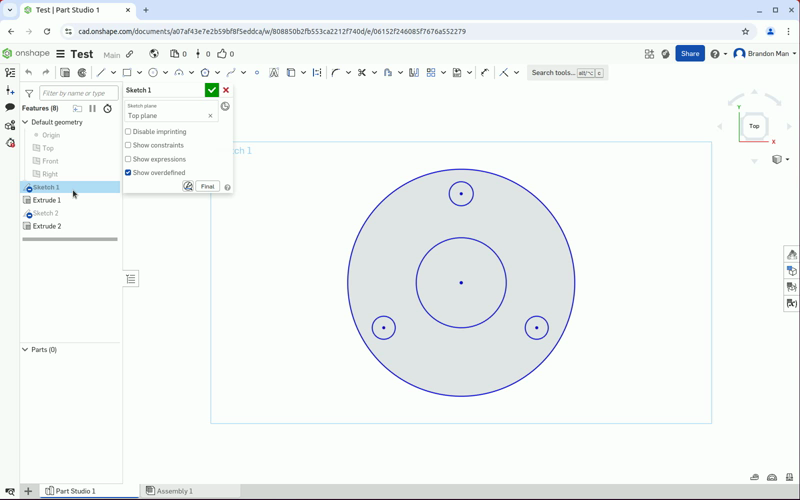
mouse_move(229, 92)
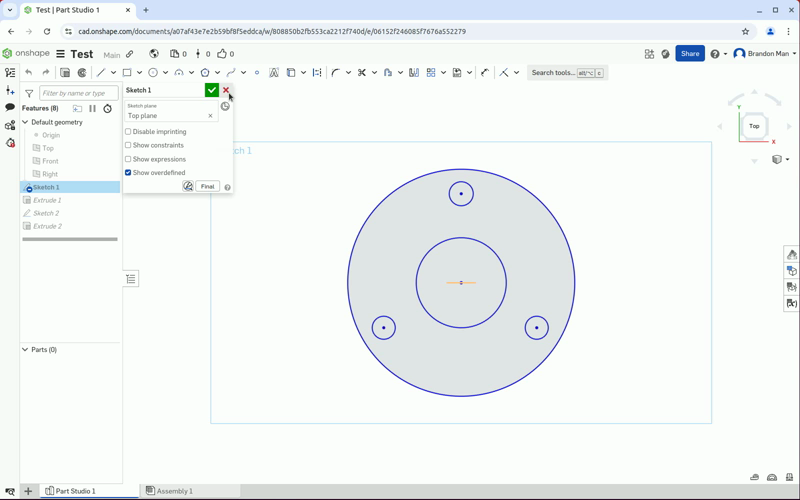
click(229, 92)
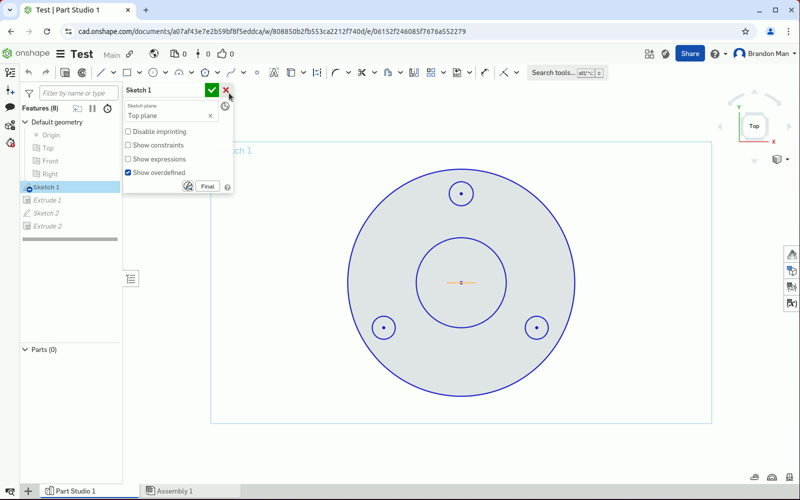
key(shift+s)
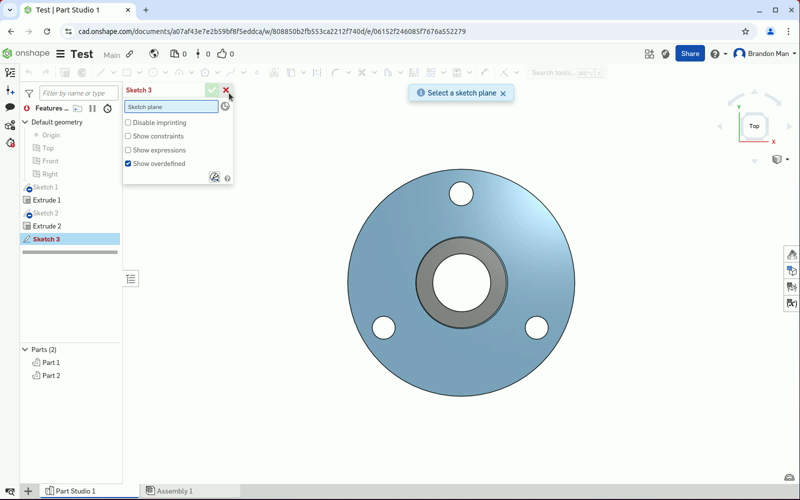
mouse_move(73, 150)
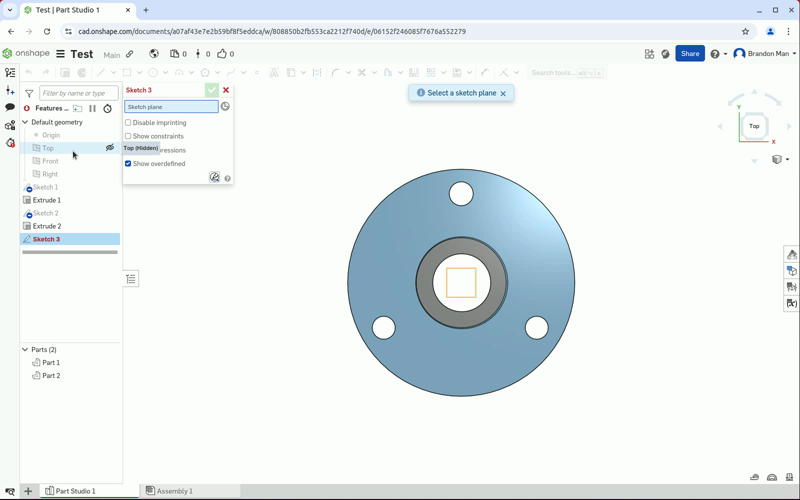
click(73, 150)
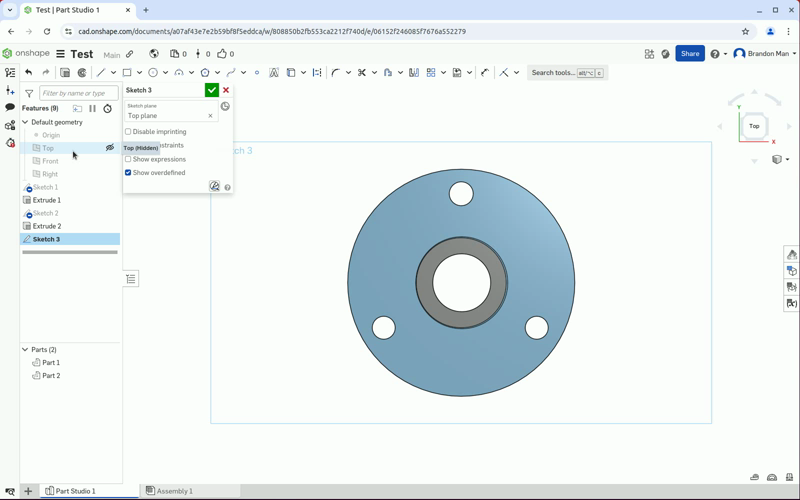
mouse_move(73, 352)
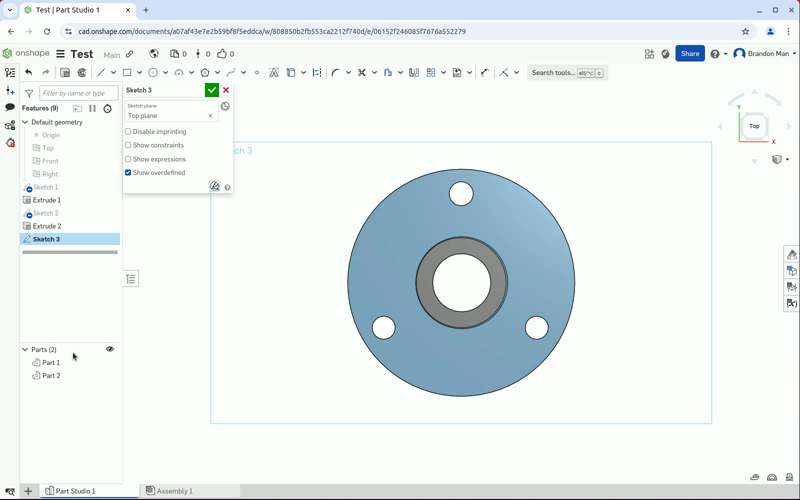
key(y)
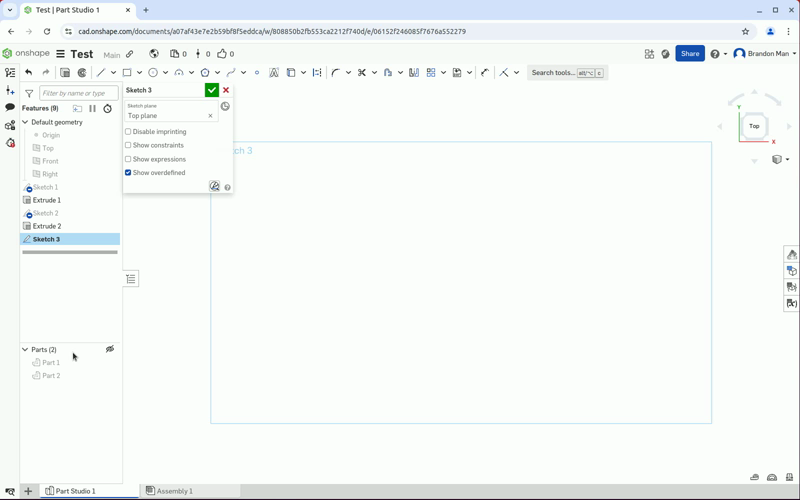
key(c)
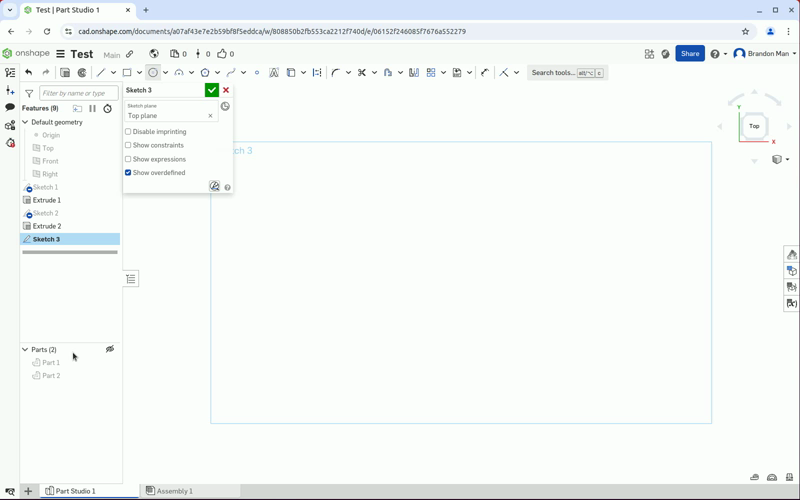
key_down(shift)
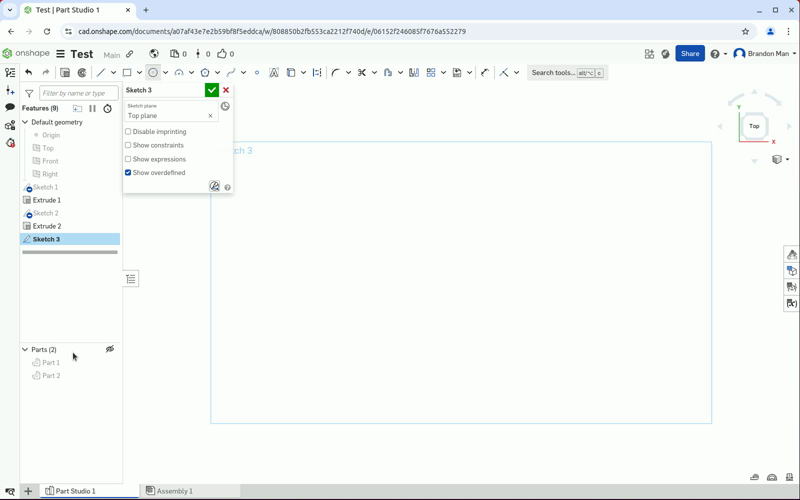
mouse_move(461, 282)
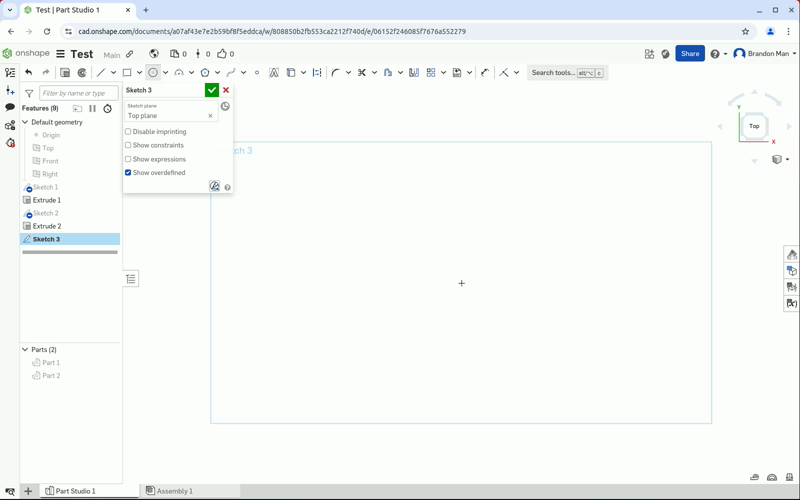
click(461, 282)
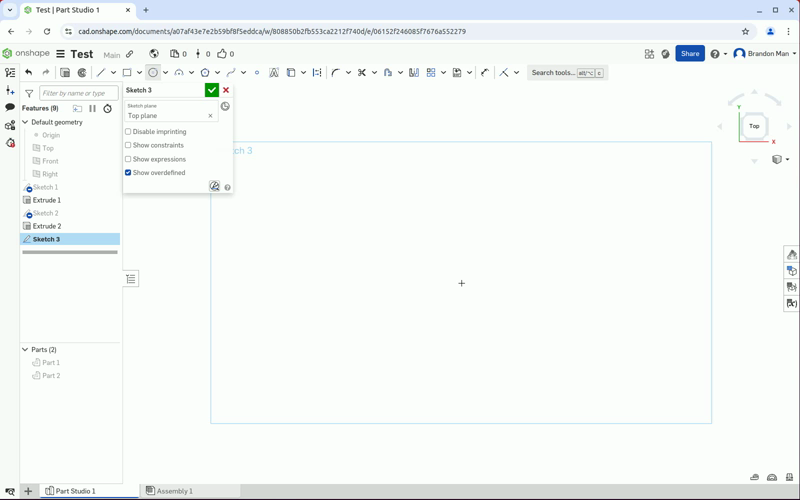
key_up(shift)
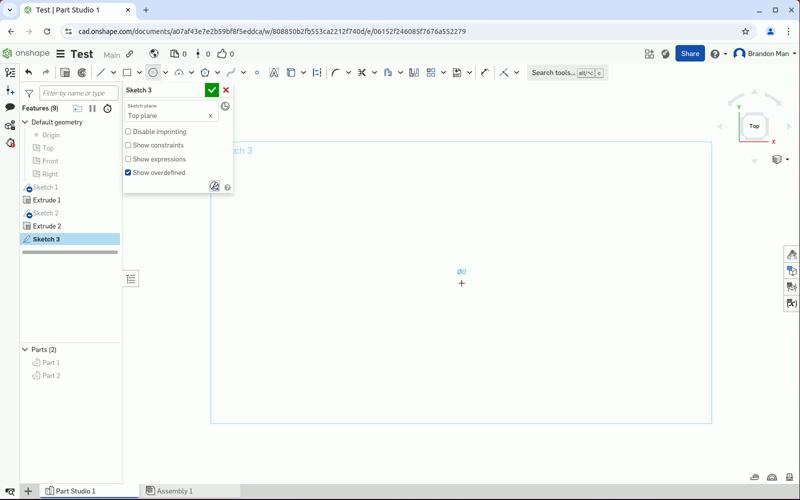
mouse_move(507, 282)
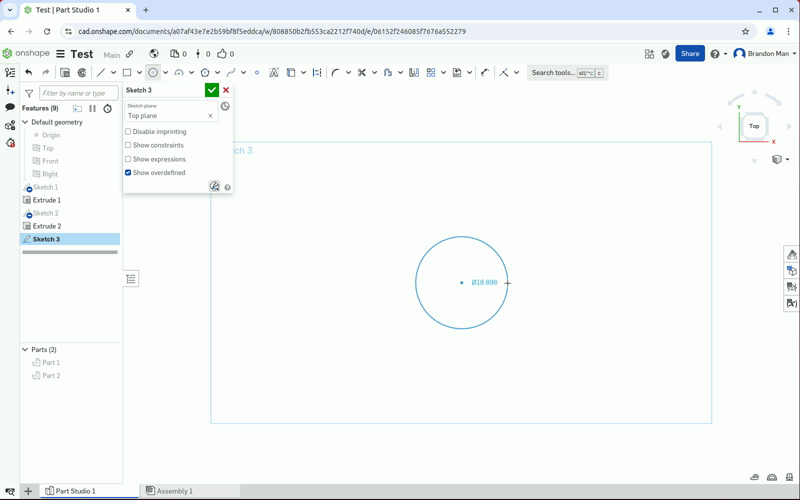
click(507, 282)
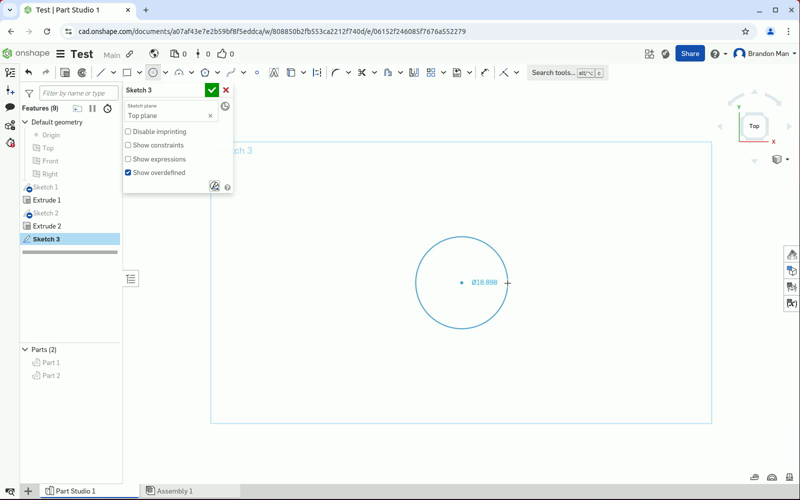
key(esc)
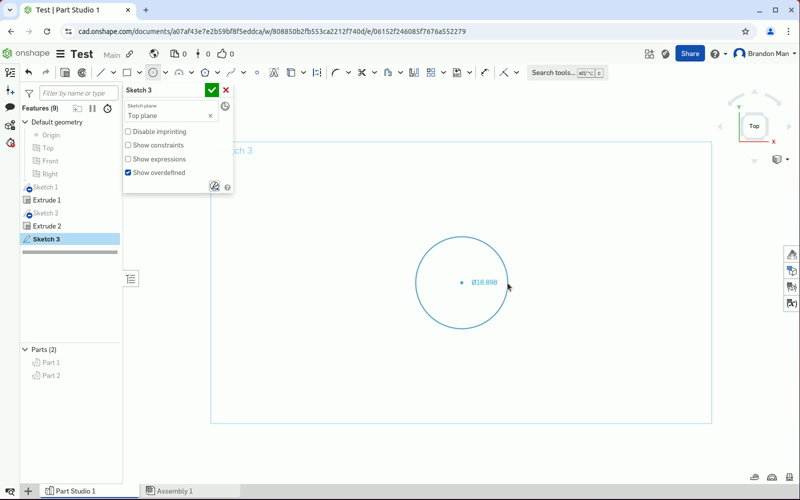
key(c)
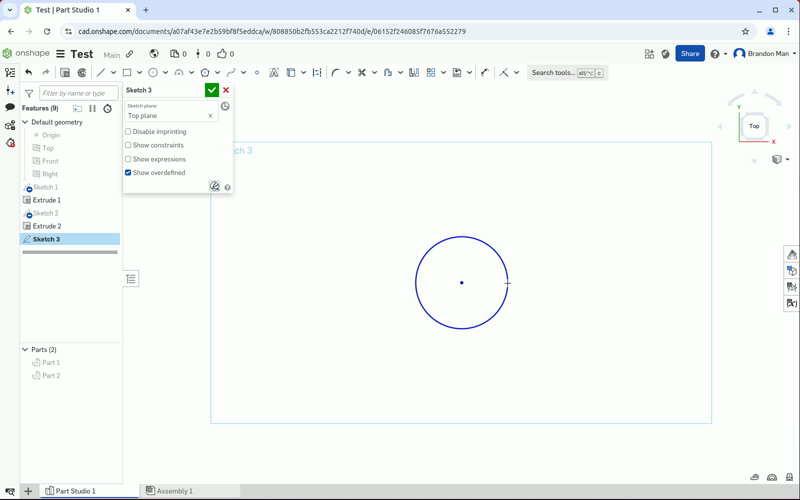
key_down(shift)
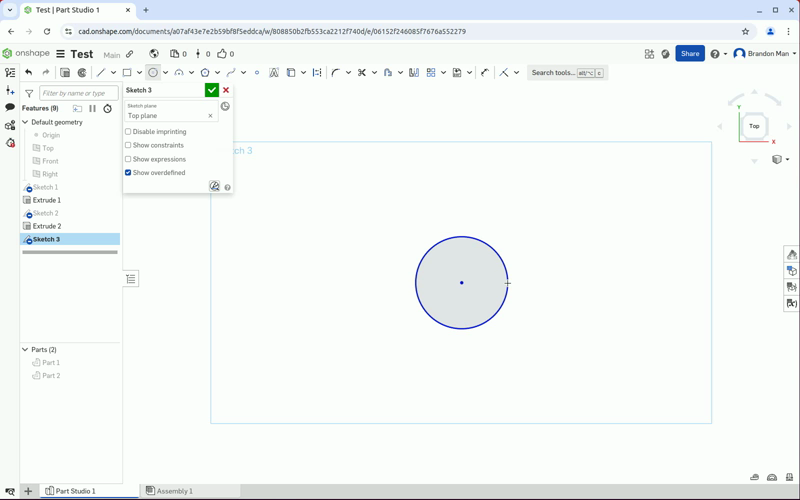
mouse_move(461, 282)
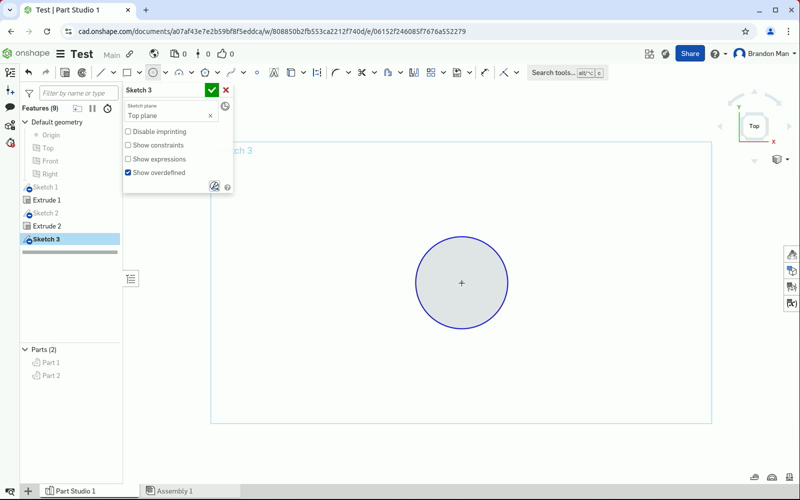
click(461, 282)
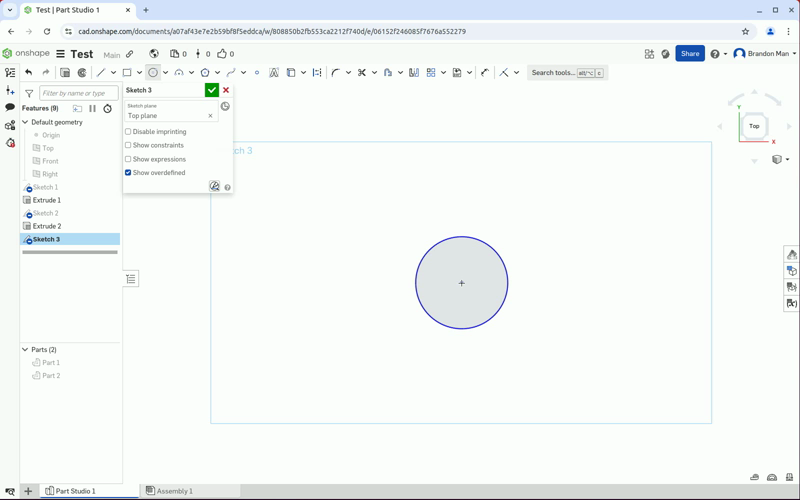
key_up(shift)
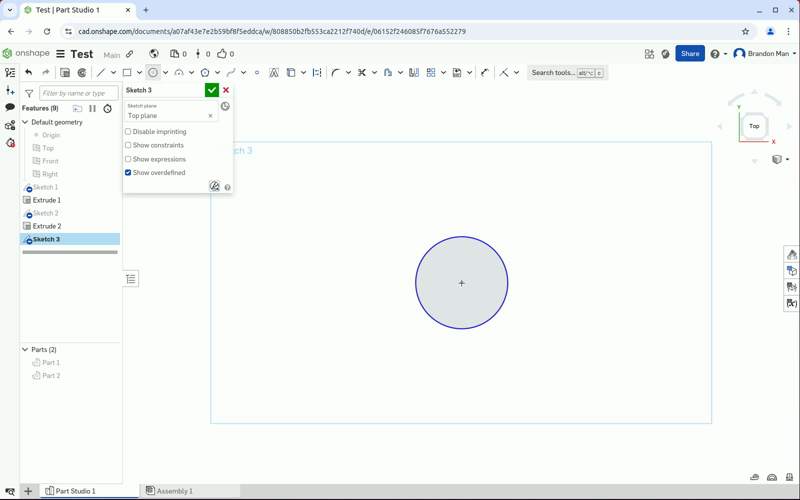
mouse_move(490, 282)
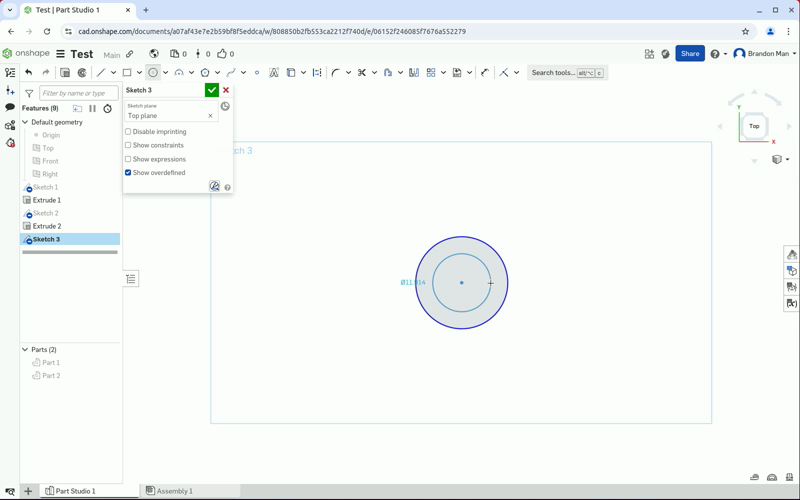
click(490, 282)
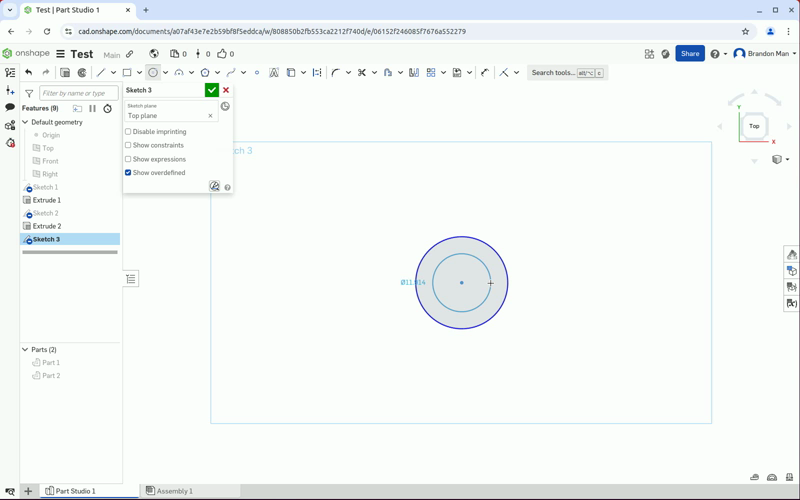
key(esc)
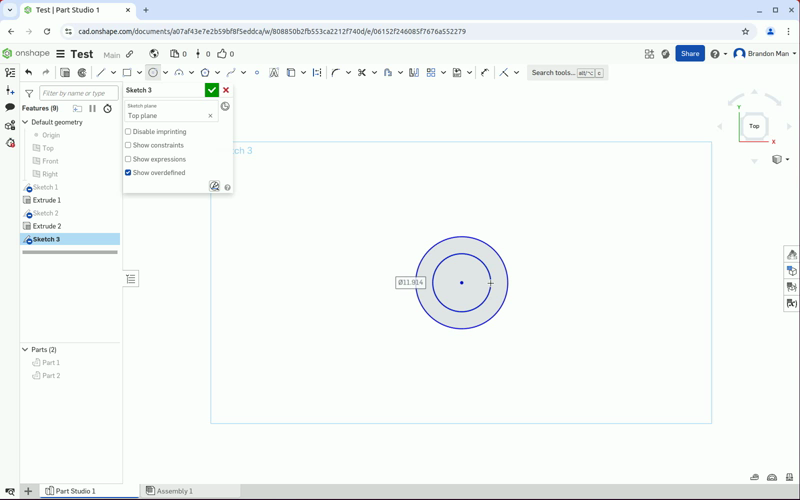
mouse_move(429, 295)
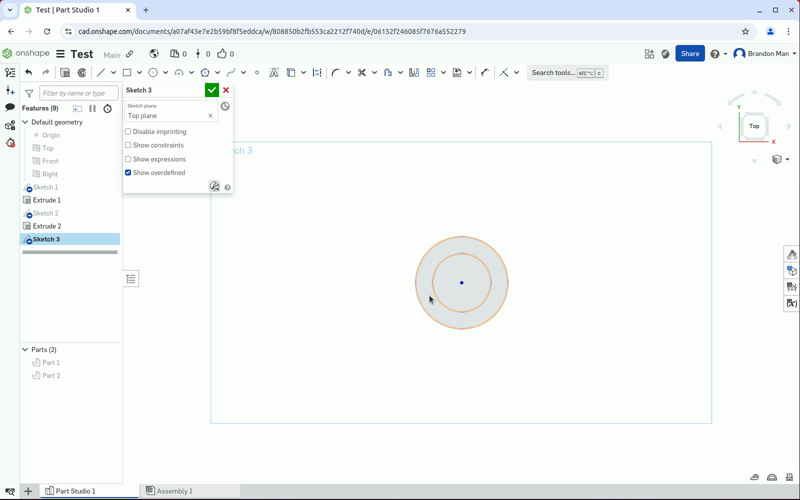
click(429, 295)
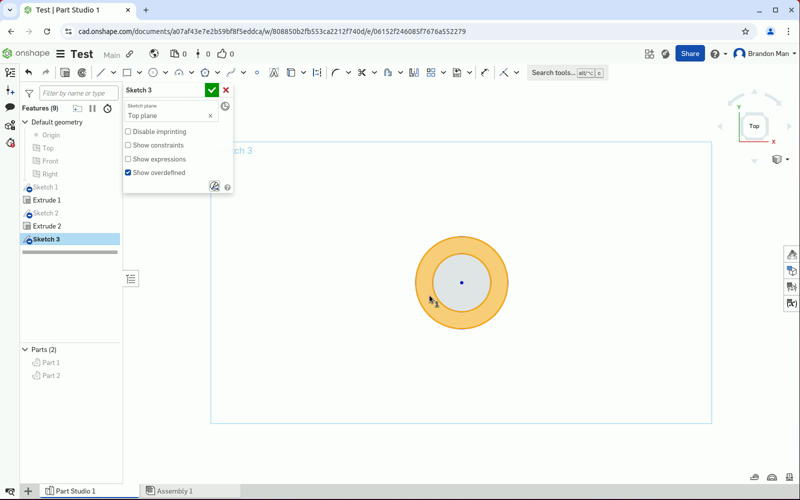
mouse_move(73, 352)
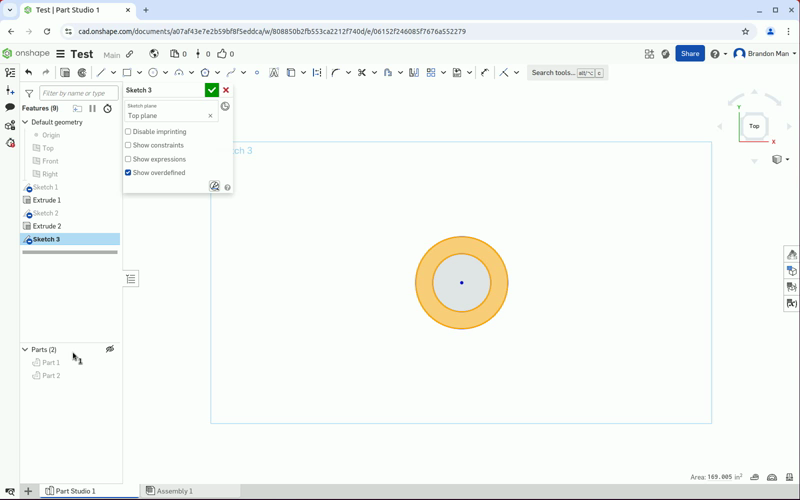
key(shift+y)
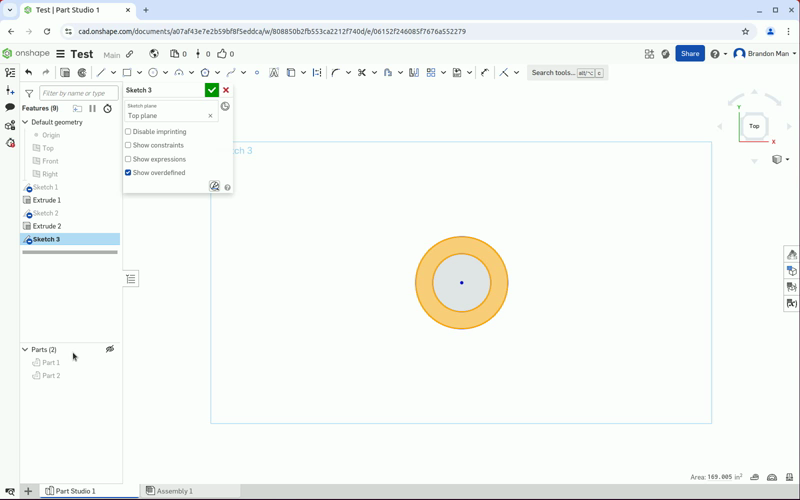
key(shift+e)
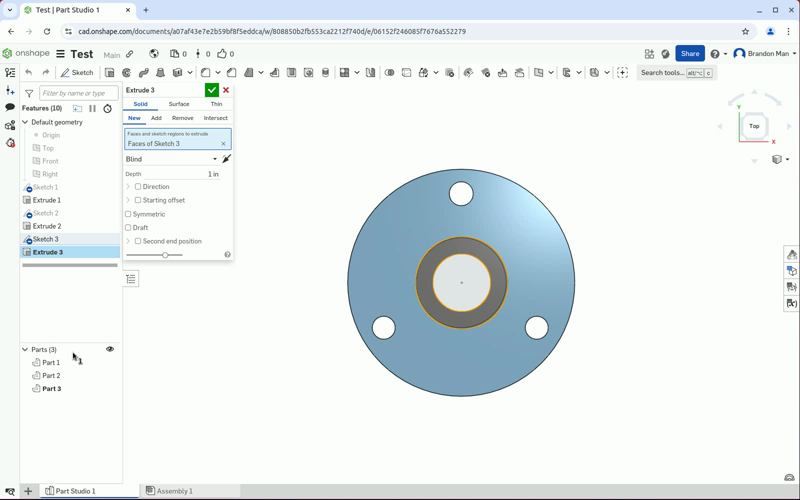
mouse_move(143, 106)
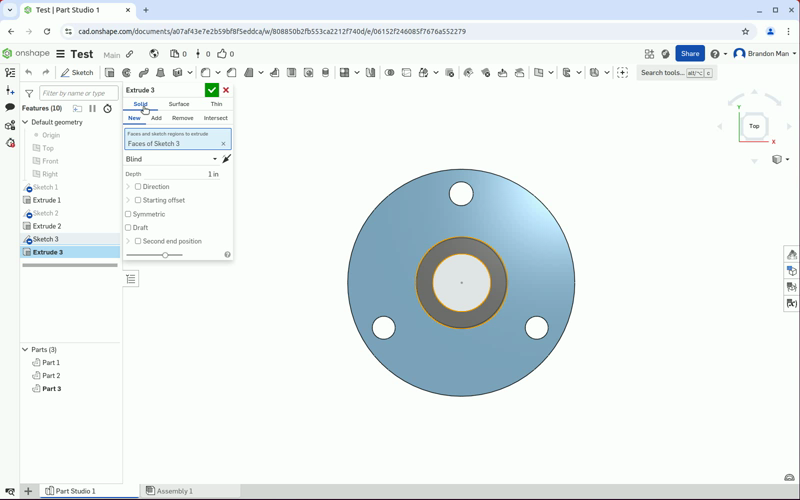
click(143, 106)
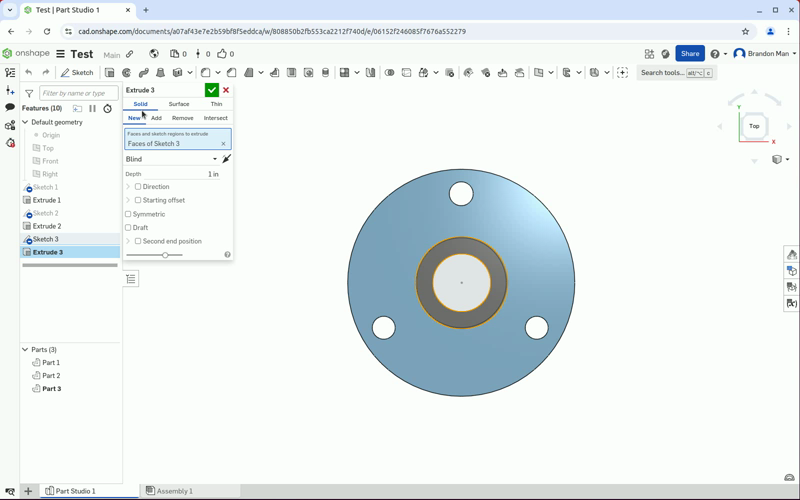
mouse_move(137, 120)
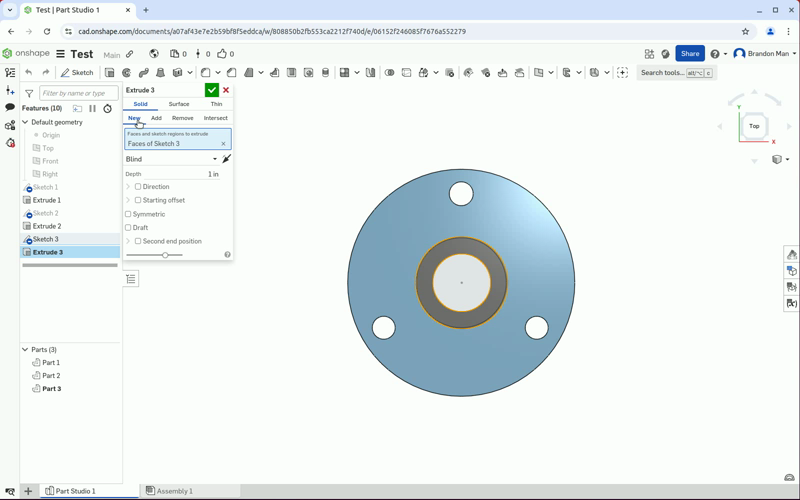
click(137, 120)
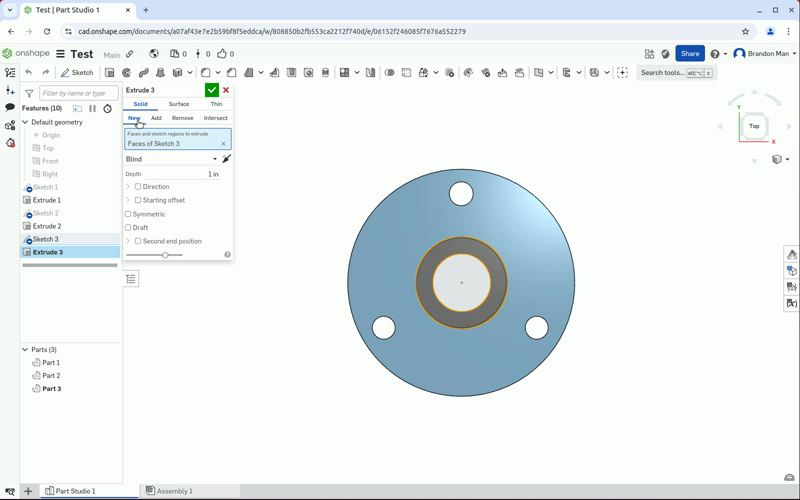
key(tab, 4)
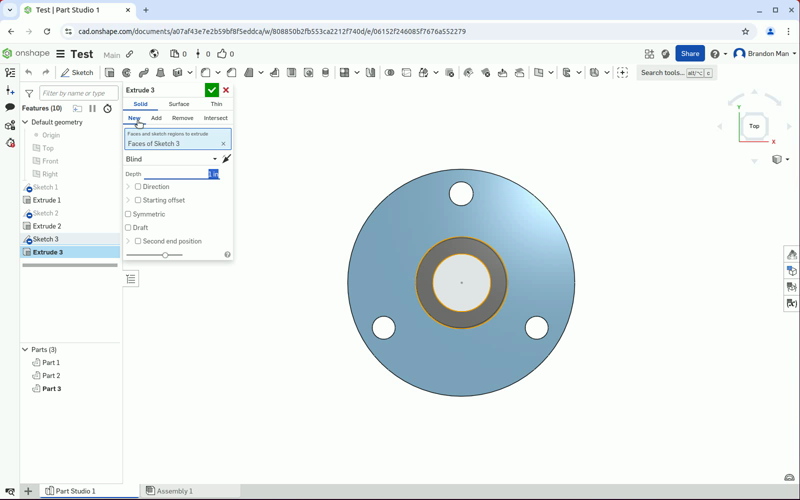
text(-18.535)
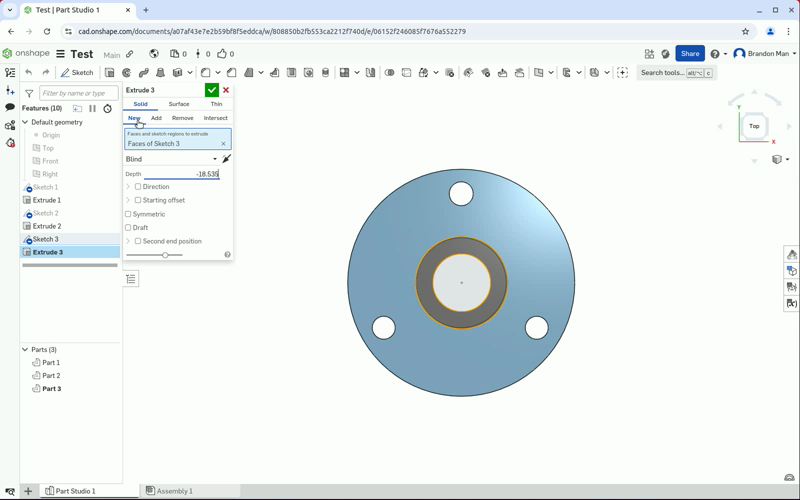
key(enter)
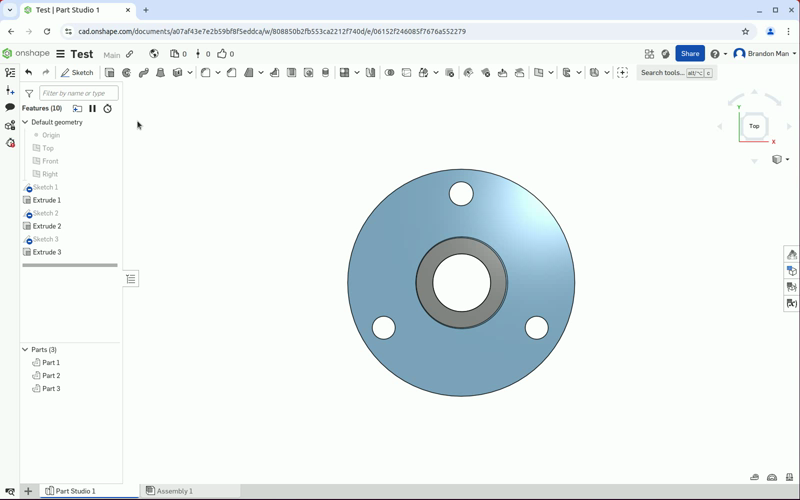
key(shift+h)
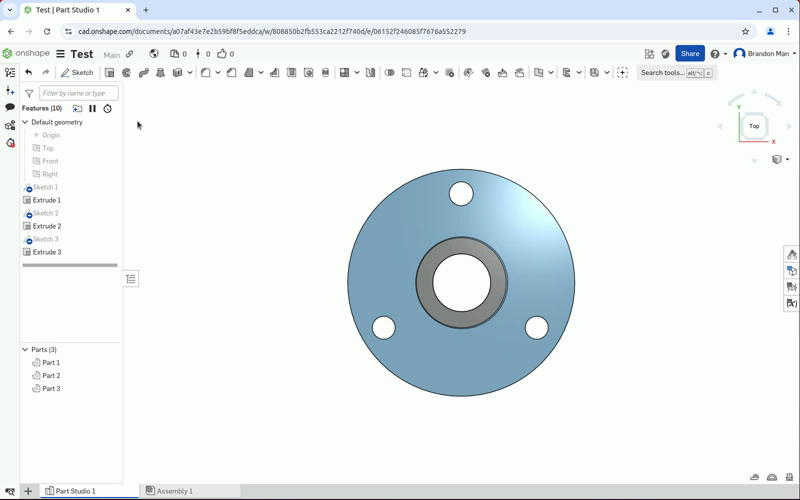
key(shift+h)
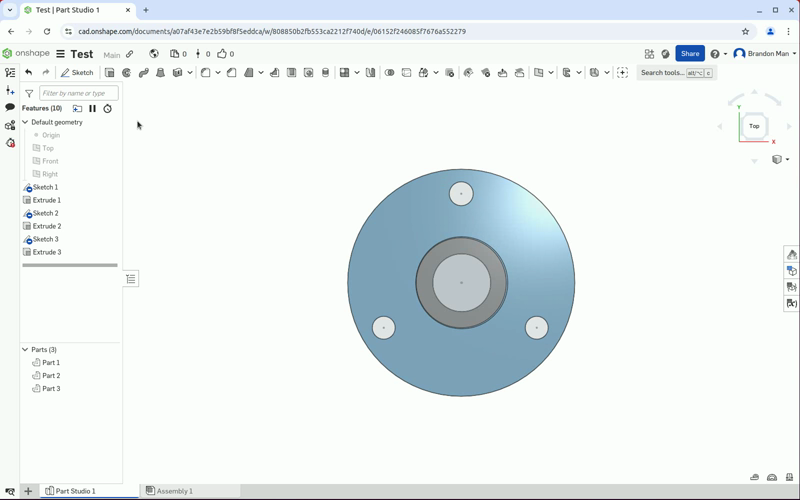
key(shift+7)
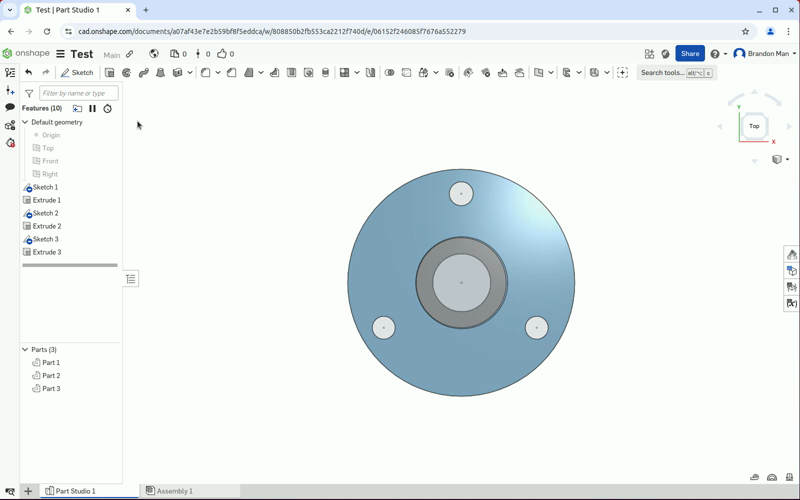
key(up, 3)
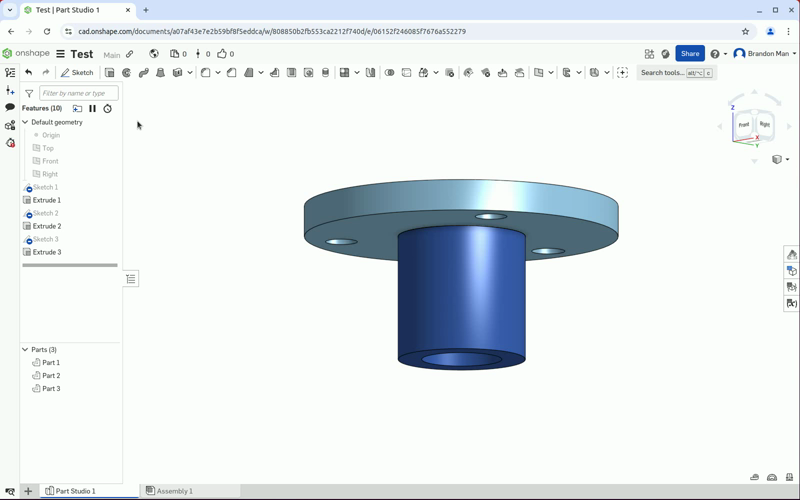
key(left, 3)
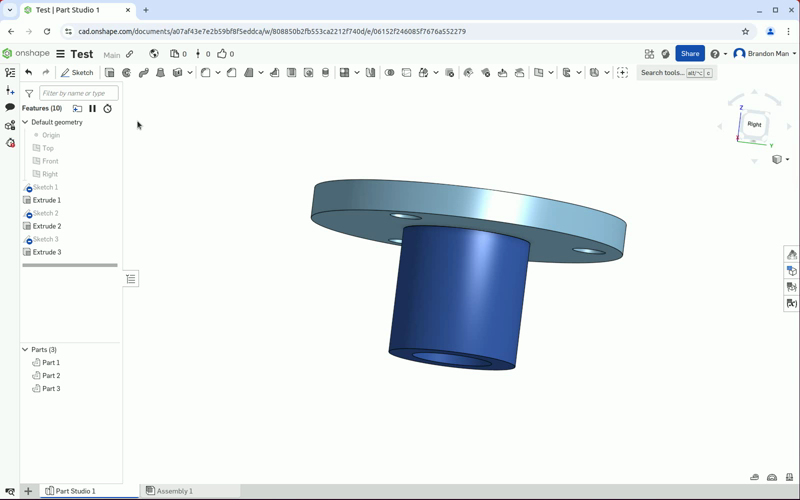
key(right, 3)
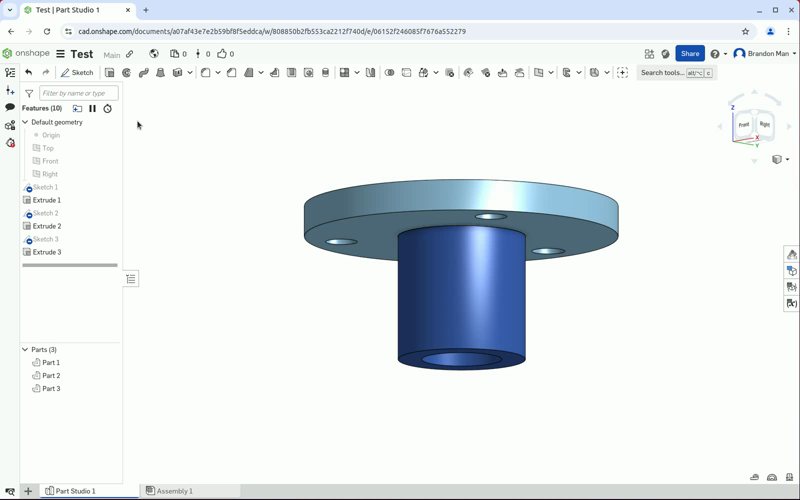
key(down, 3)
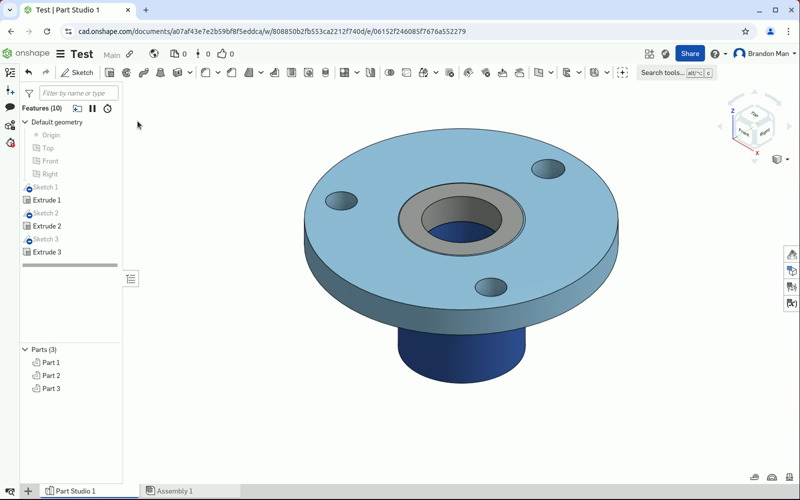
mouse_move(73, 189)
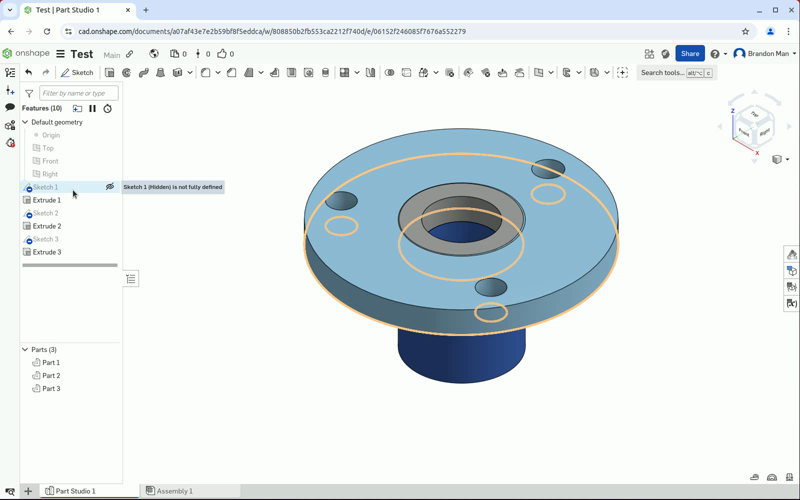
click(73, 189)